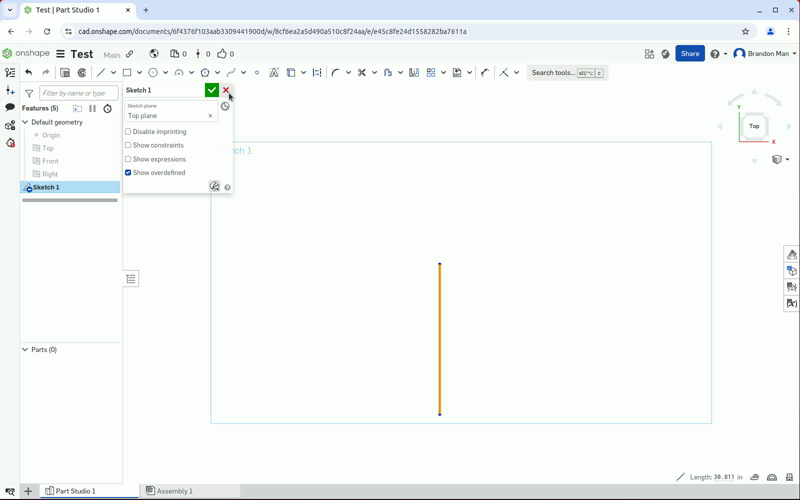
key(shift+h)
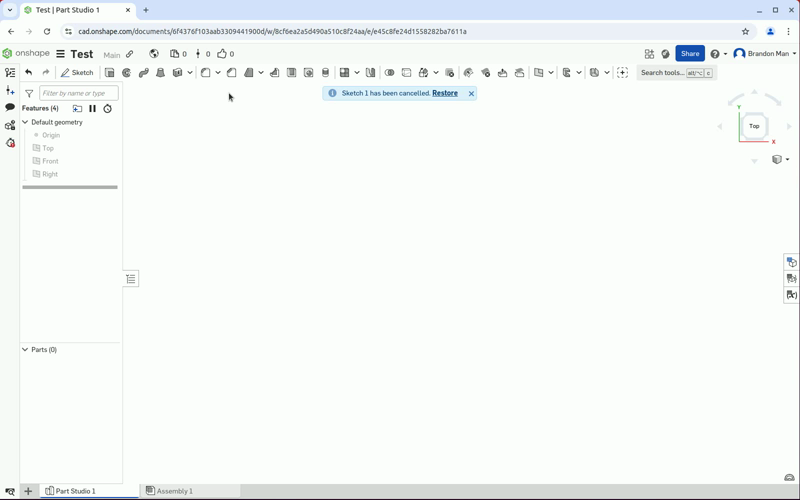
mouse_move(73, 352)
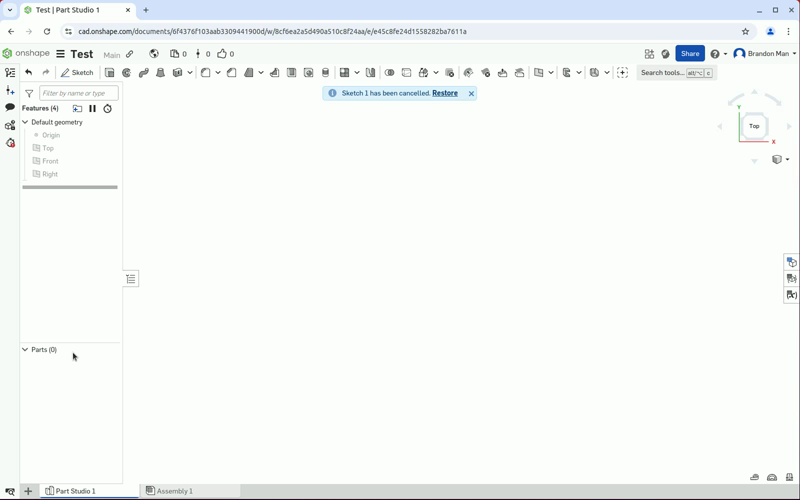
key(y)
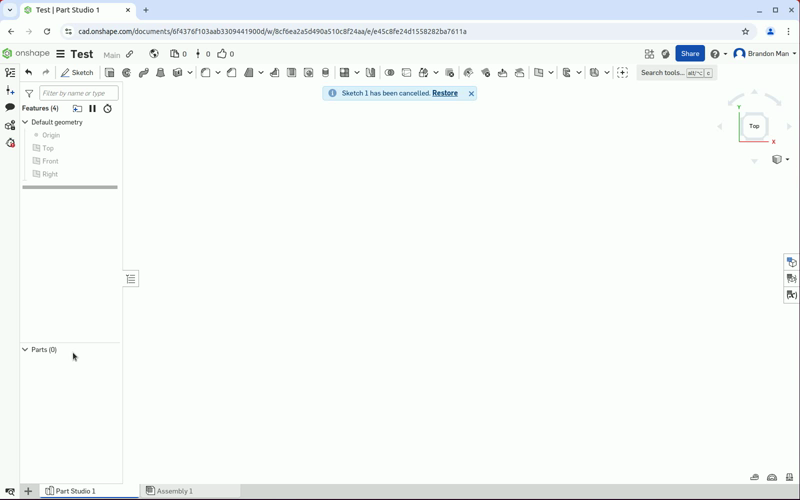
key(shift+p)
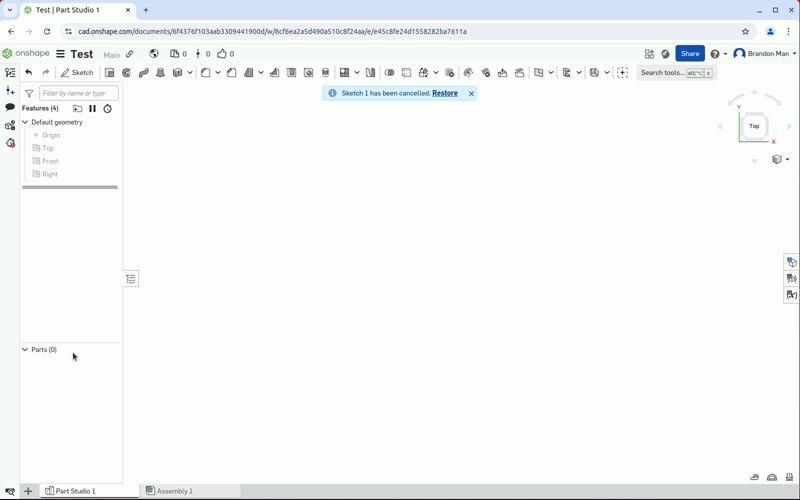
key(space)
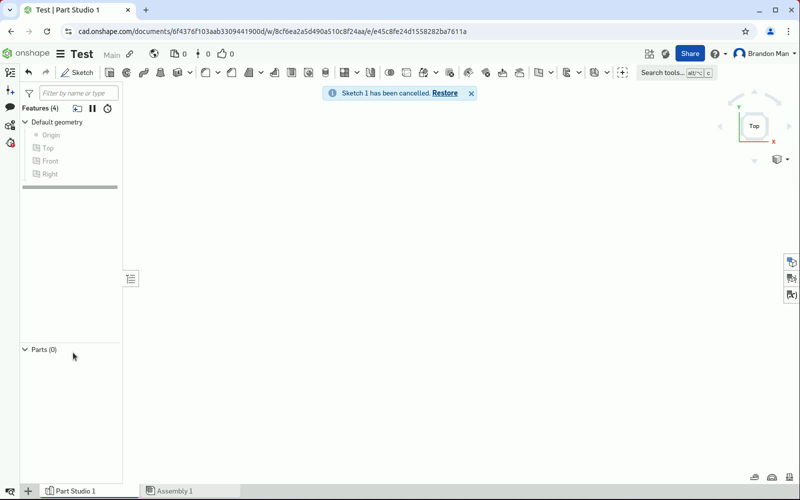
key_down(shift)
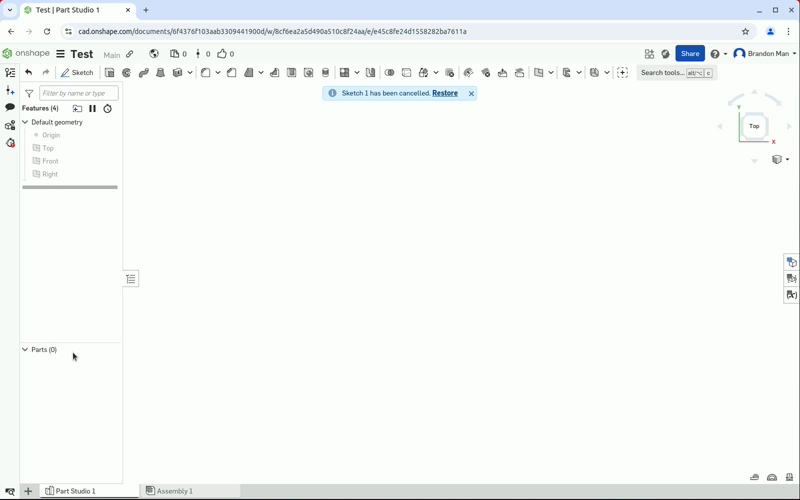
key(up)
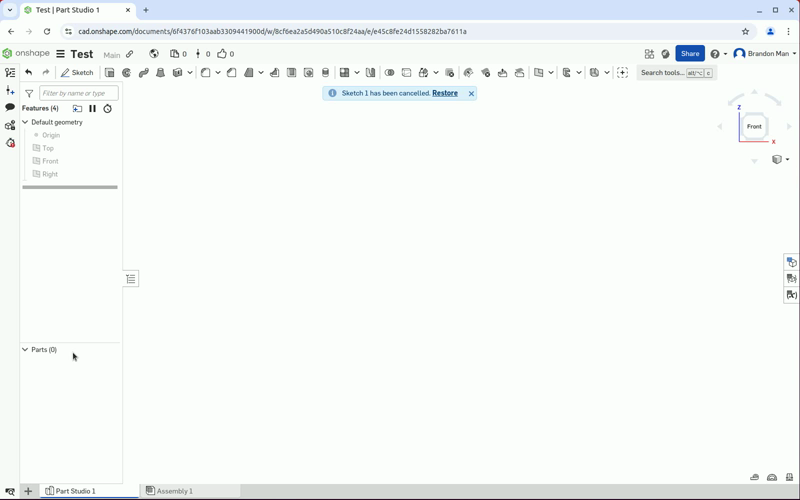
key_up(shift)
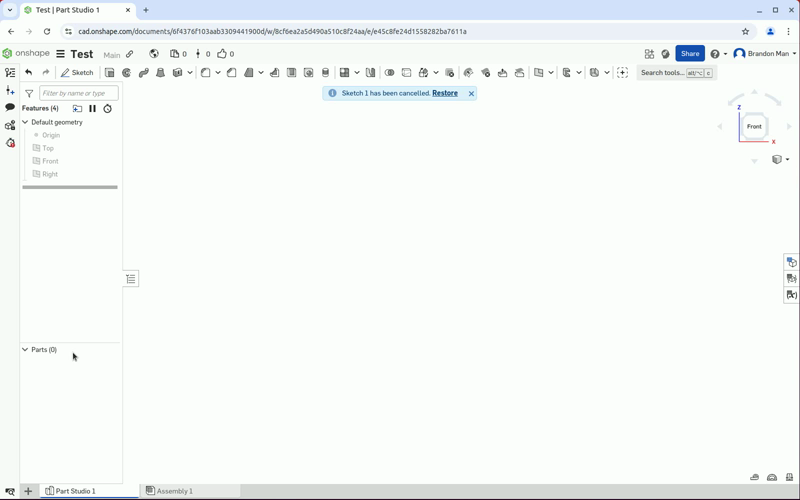
key(space)
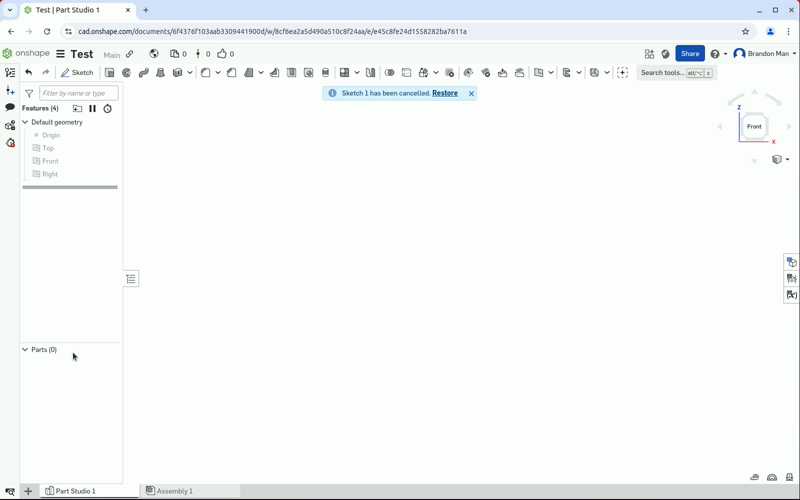
key_down(shift)
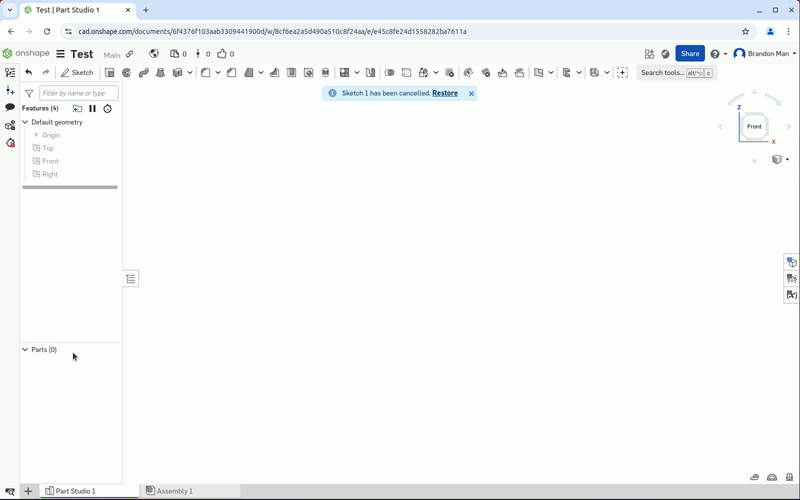
key(left)
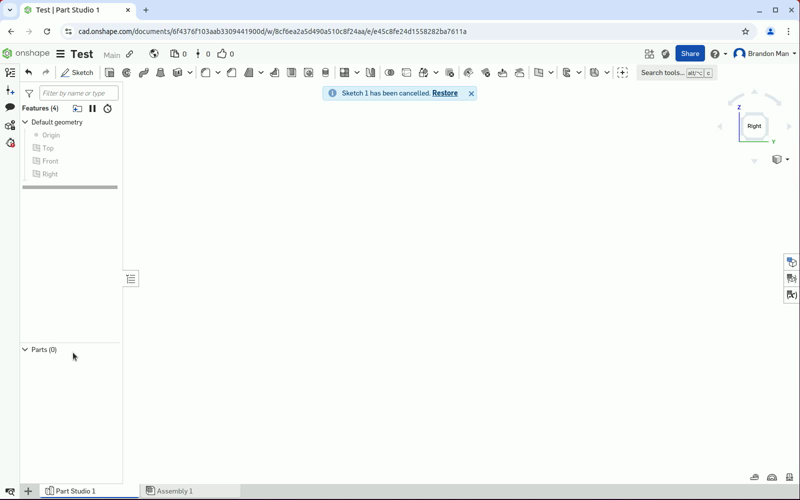
key_up(shift)
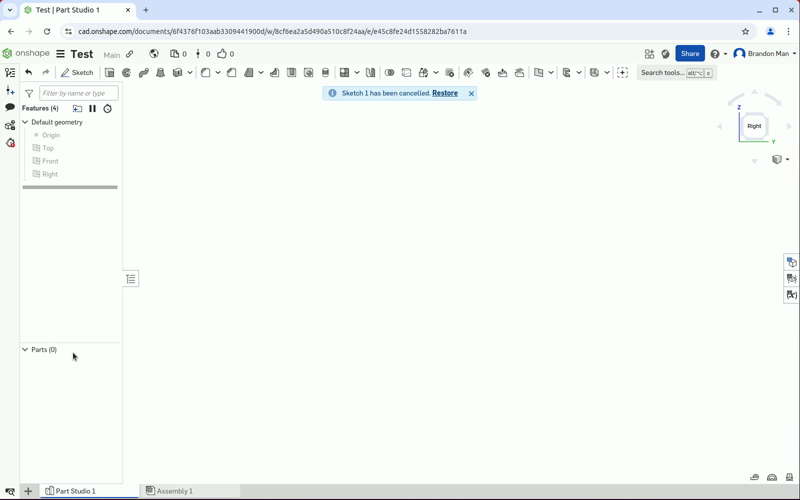
mouse_move(73, 352)
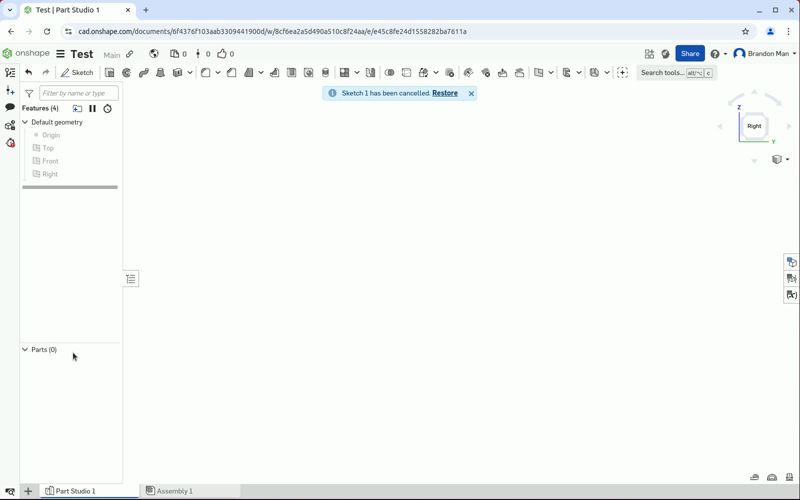
key(shift+y)
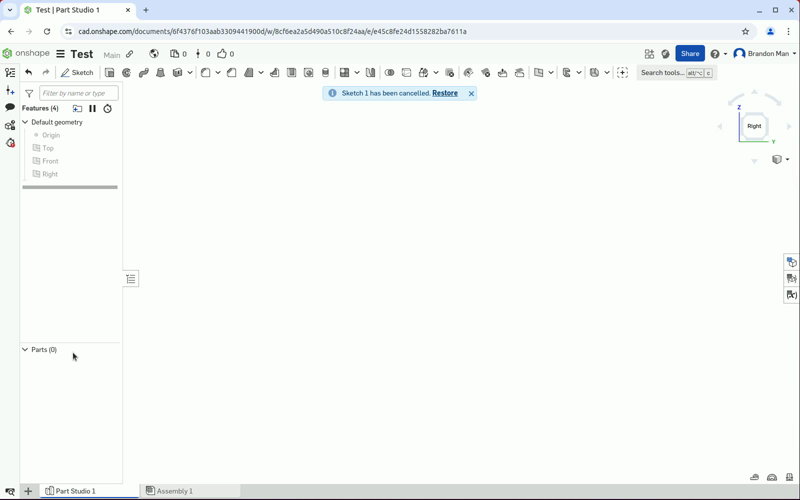
key(shift+s)
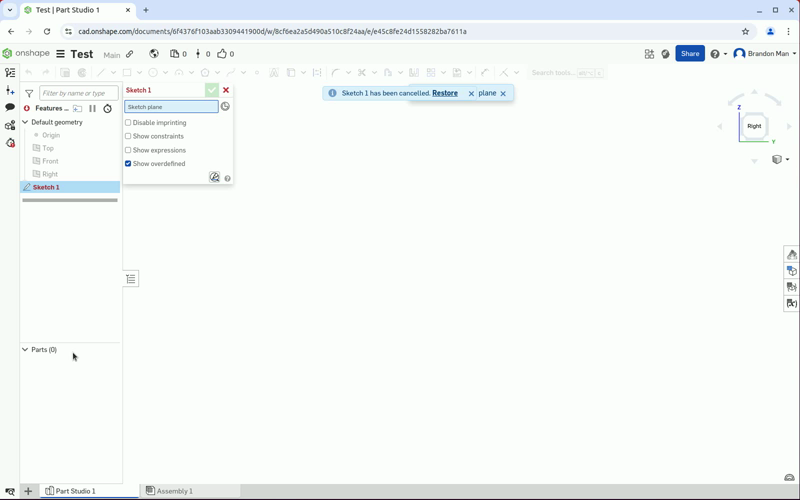
mouse_move(73, 176)
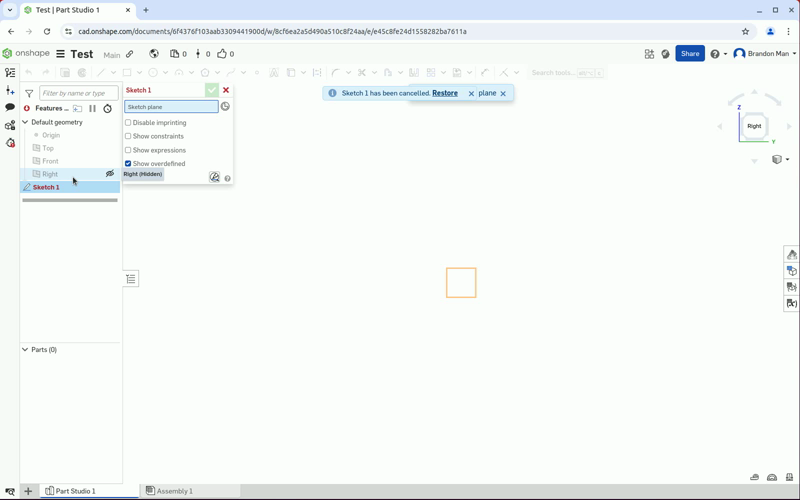
click(73, 176)
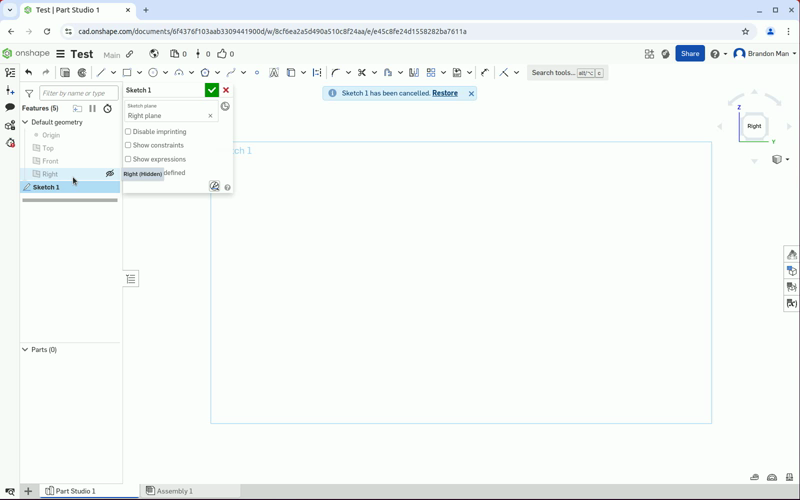
mouse_move(73, 352)
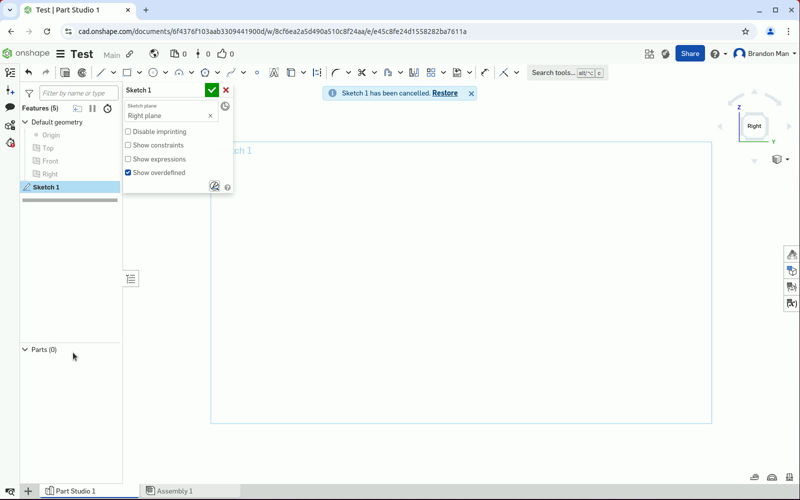
key(y)
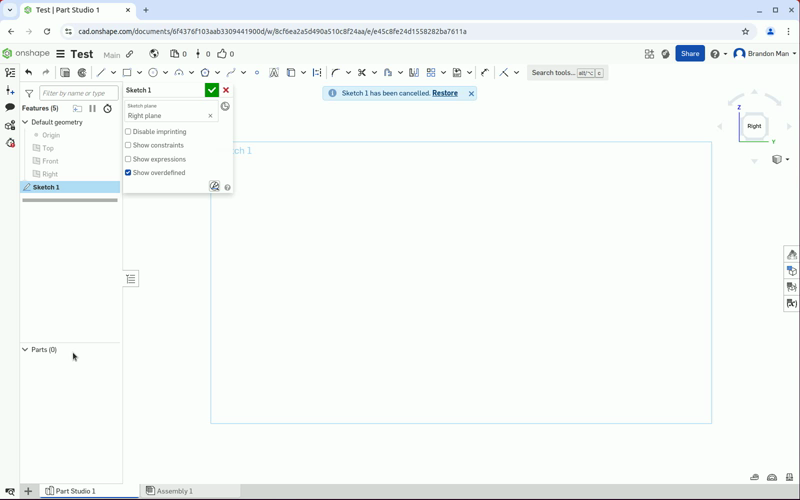
key(l)
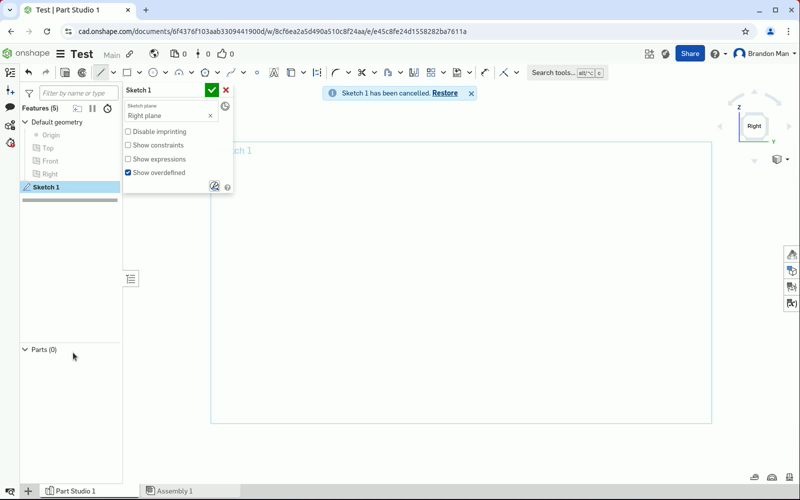
key_down(shift)
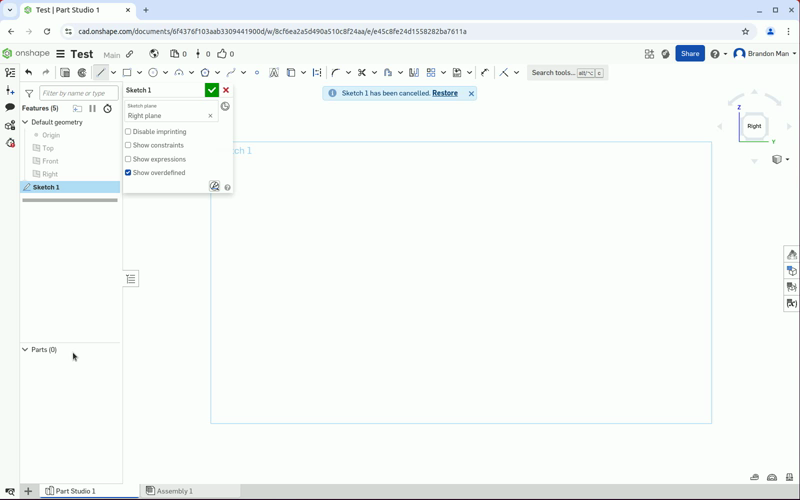
mouse_move(460, 282)
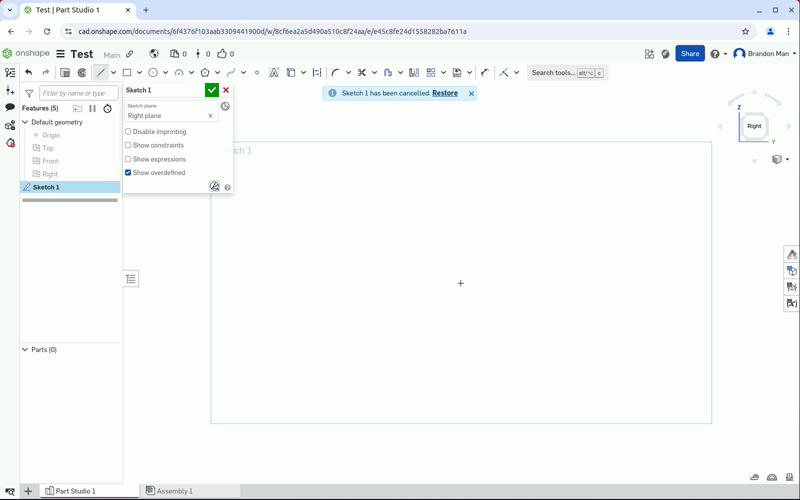
click(460, 282)
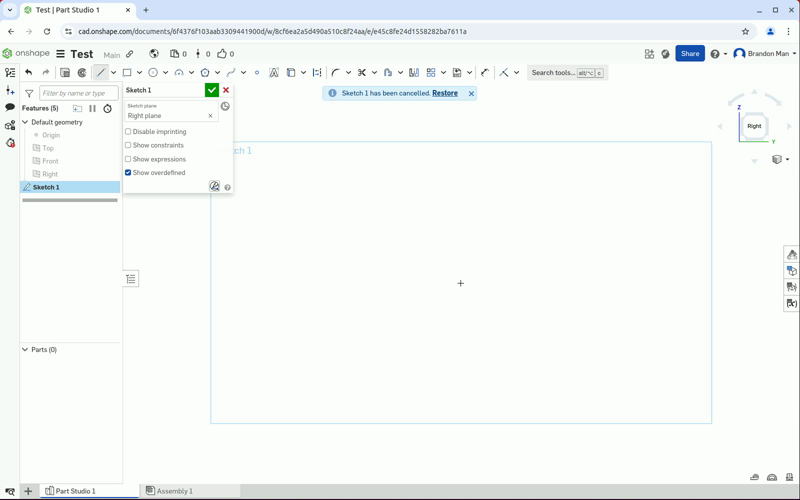
key_up(shift)
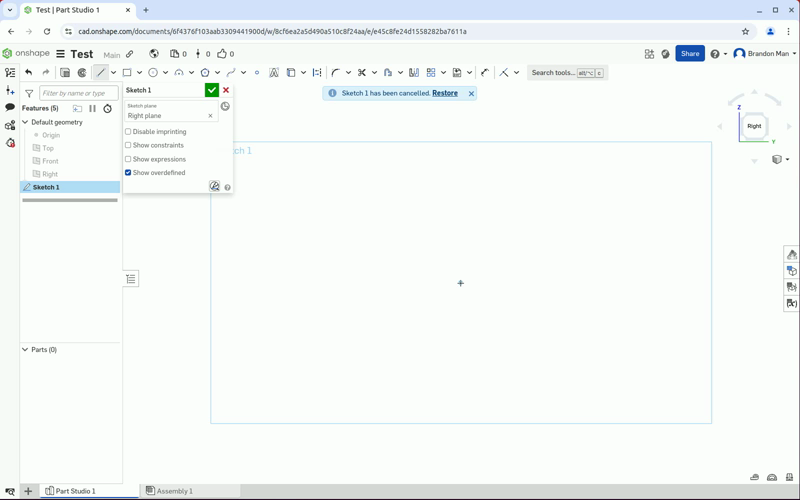
key_down(shift)
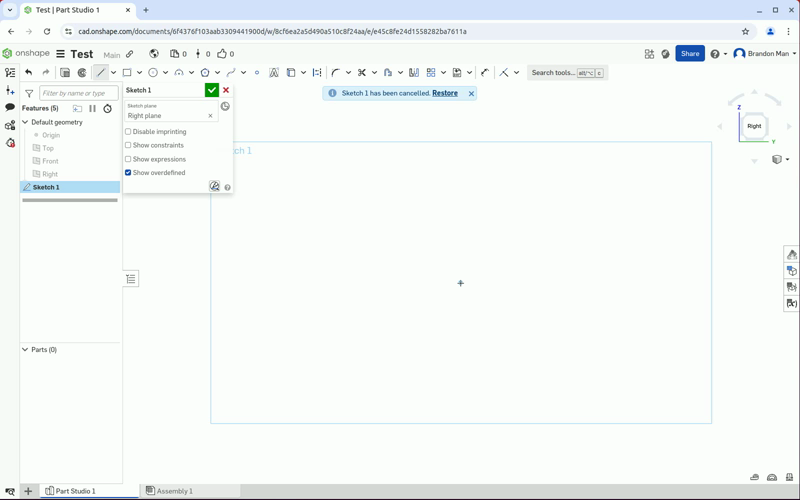
mouse_move(535, 282)
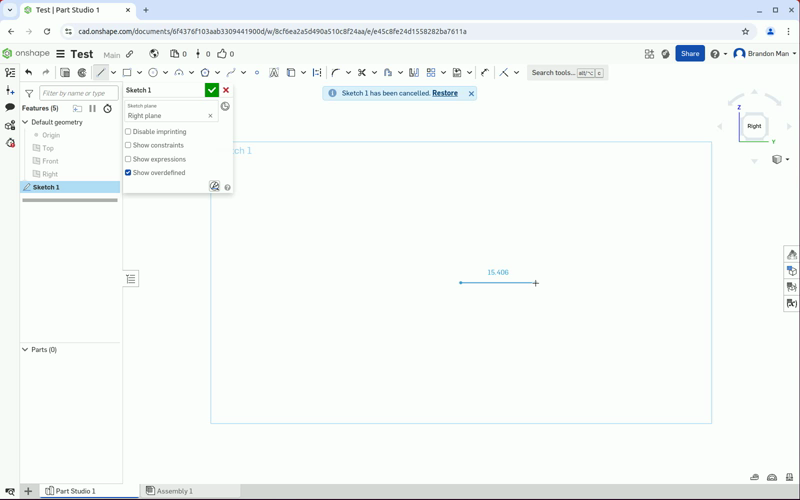
click(535, 282)
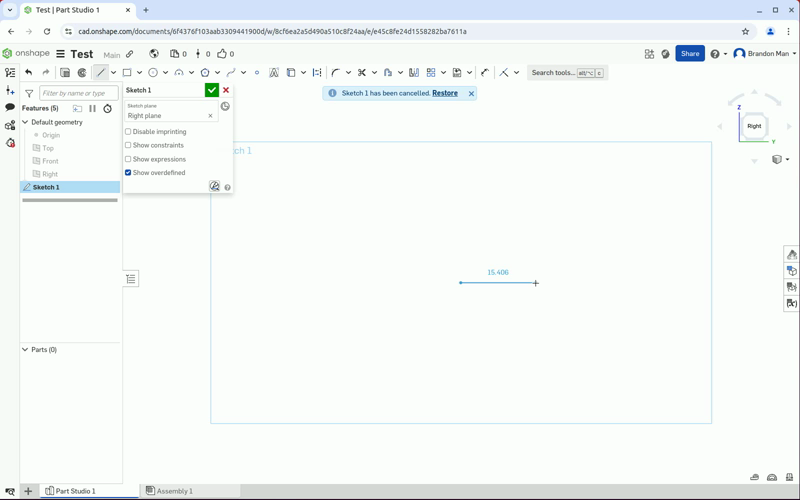
key_up(shift)
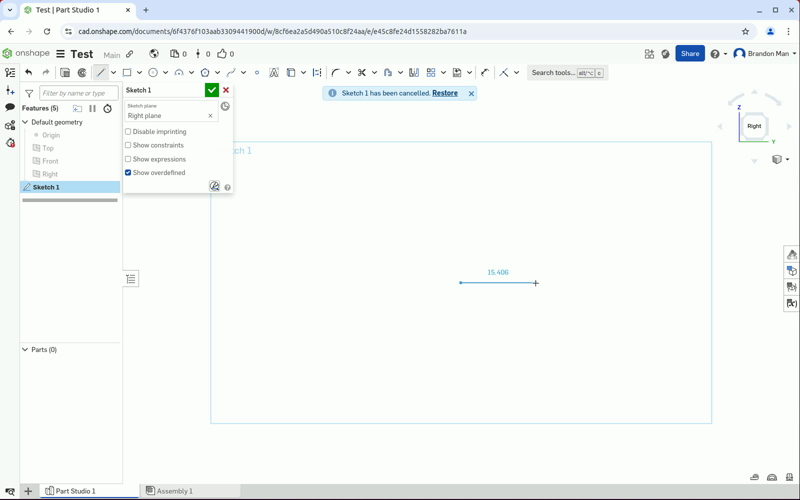
key_down(shift)
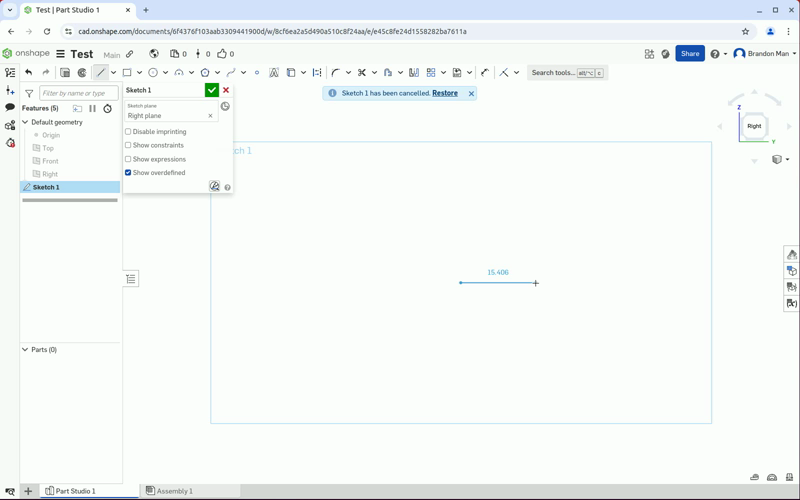
mouse_move(535, 189)
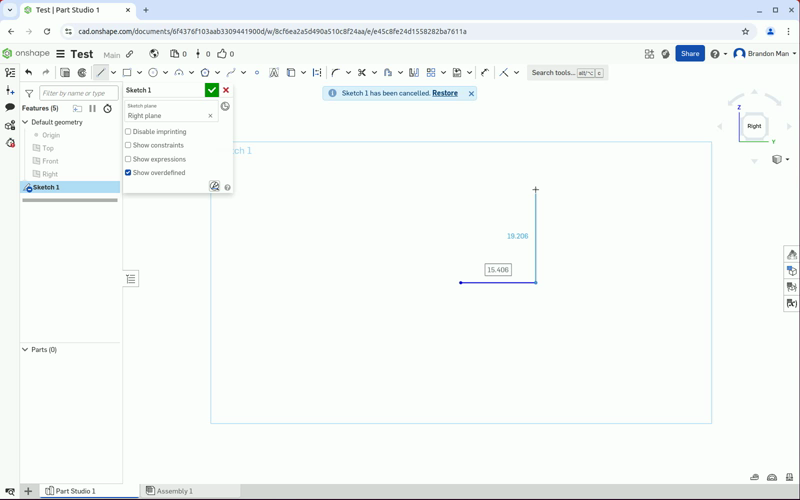
click(535, 189)
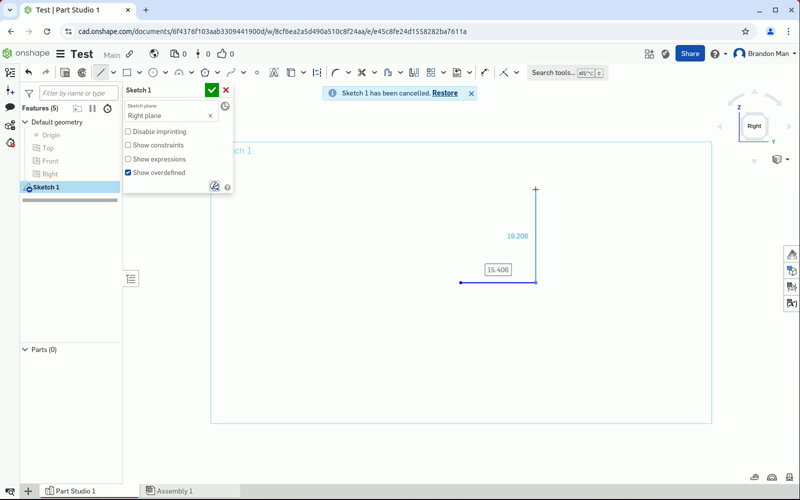
key_up(shift)
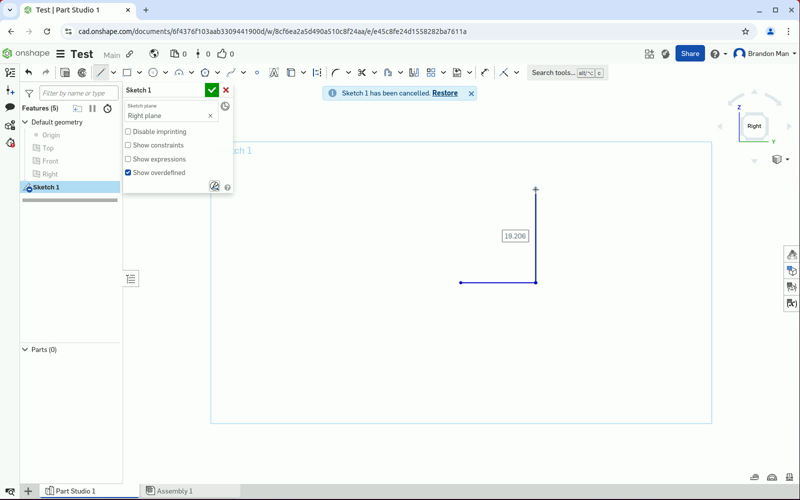
key_down(shift)
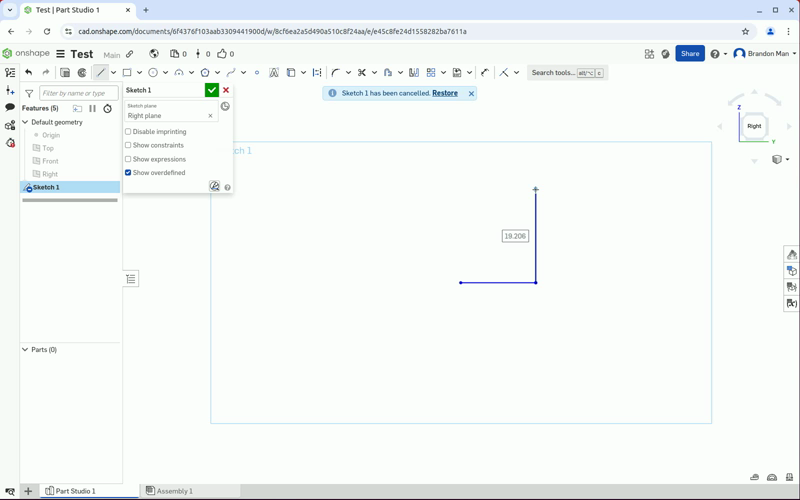
mouse_move(565, 189)
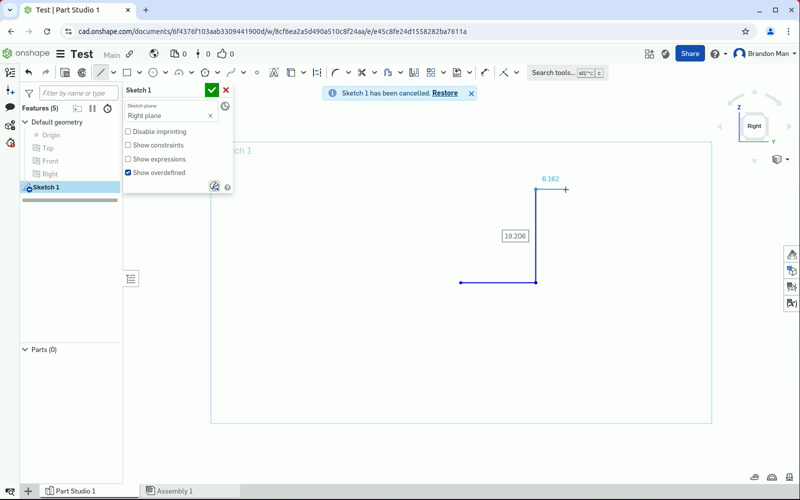
mouse_move(517, 189)
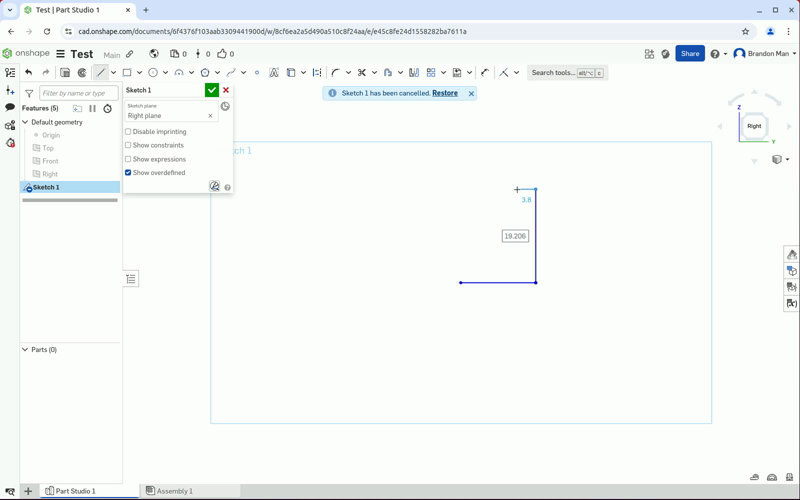
click(517, 189)
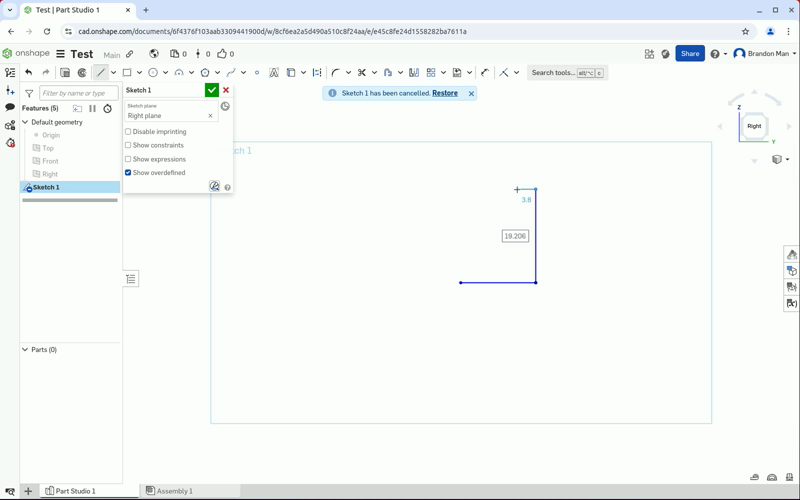
key_up(shift)
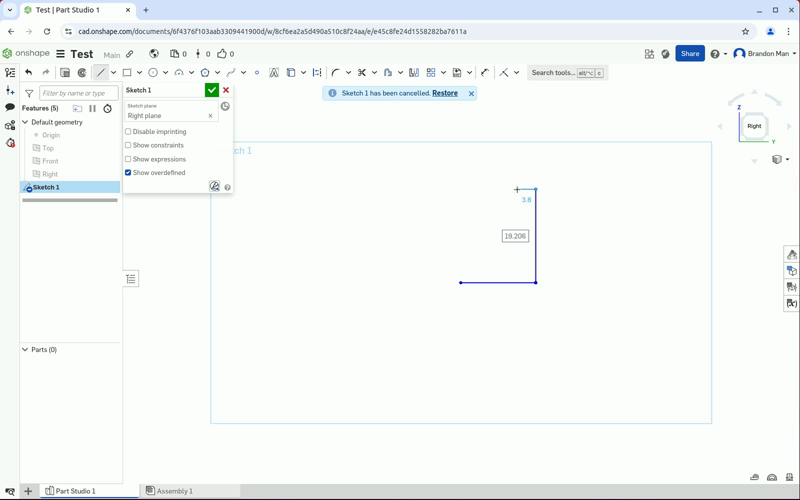
key_down(shift)
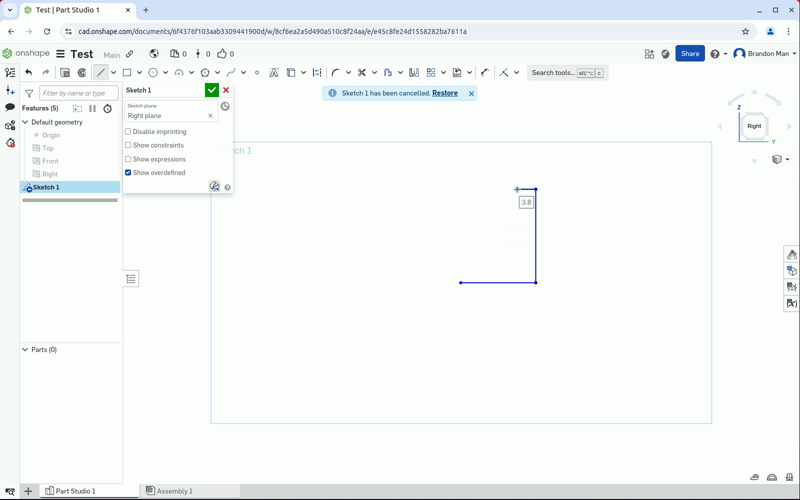
mouse_move(547, 189)
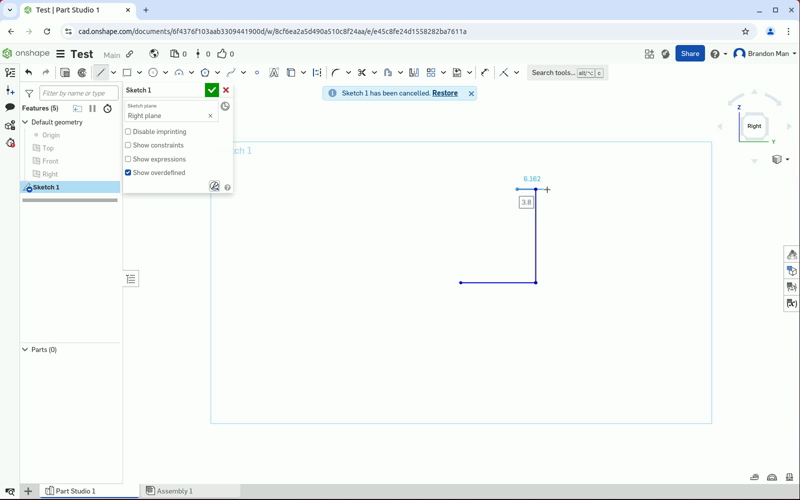
mouse_move(517, 207)
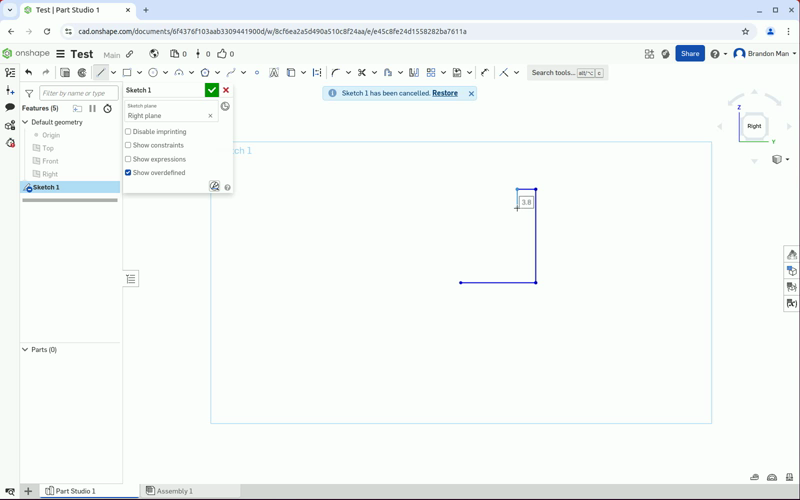
click(517, 207)
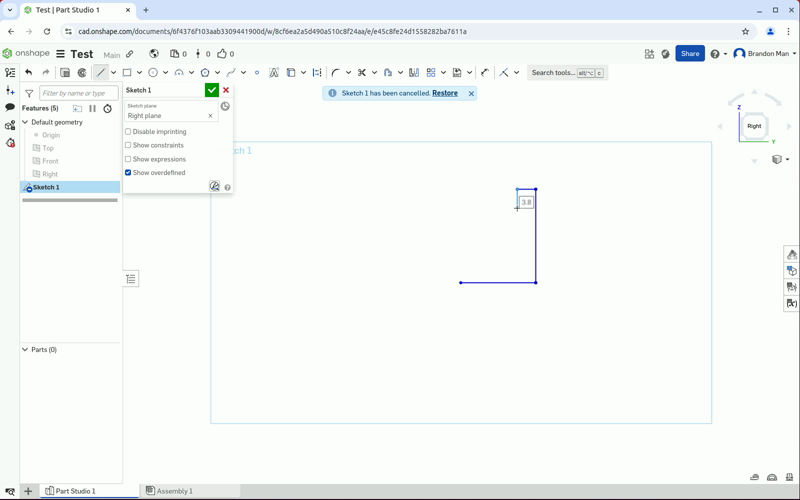
key_up(shift)
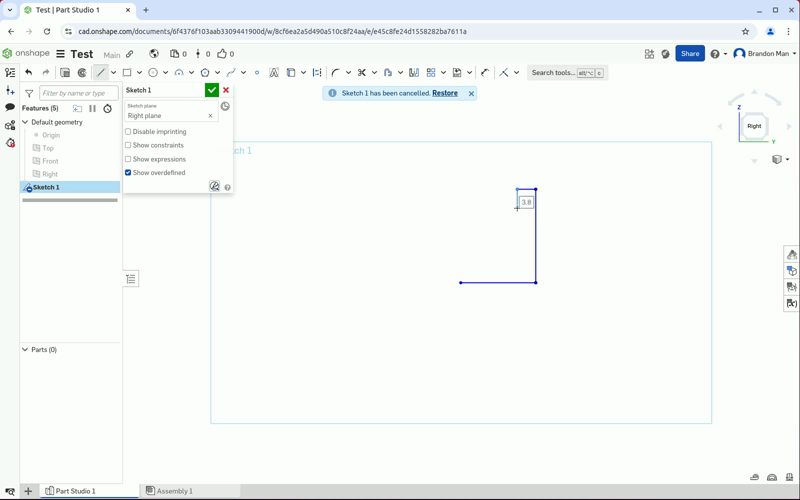
key_down(shift)
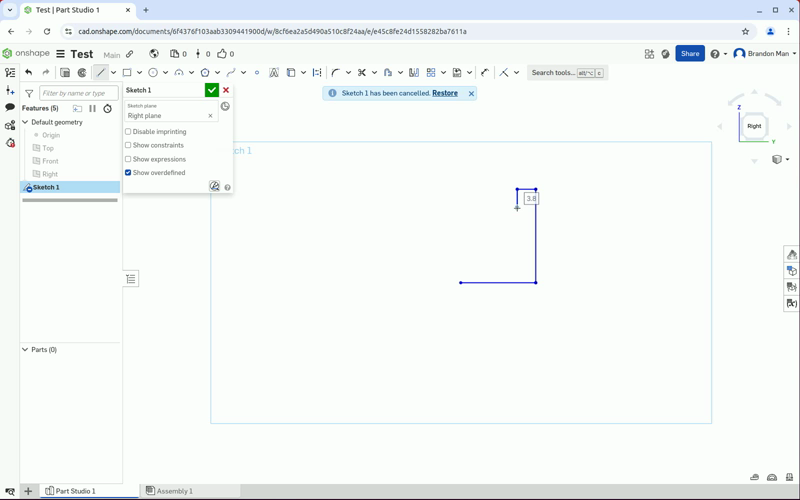
mouse_move(547, 207)
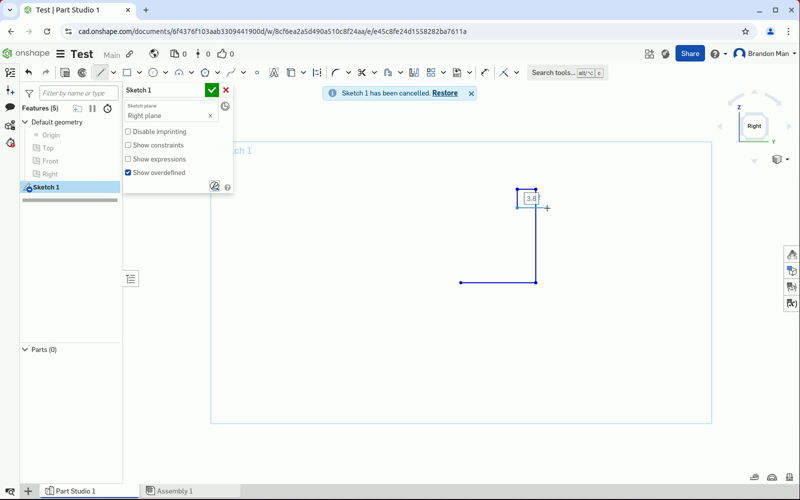
mouse_move(479, 207)
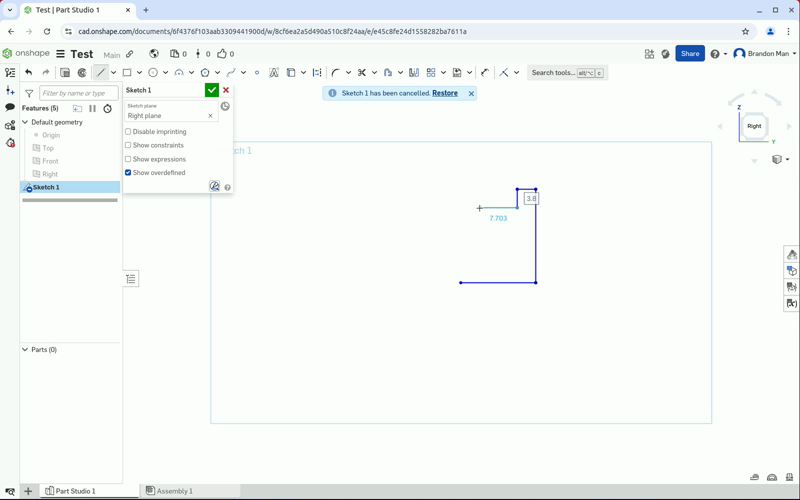
click(479, 207)
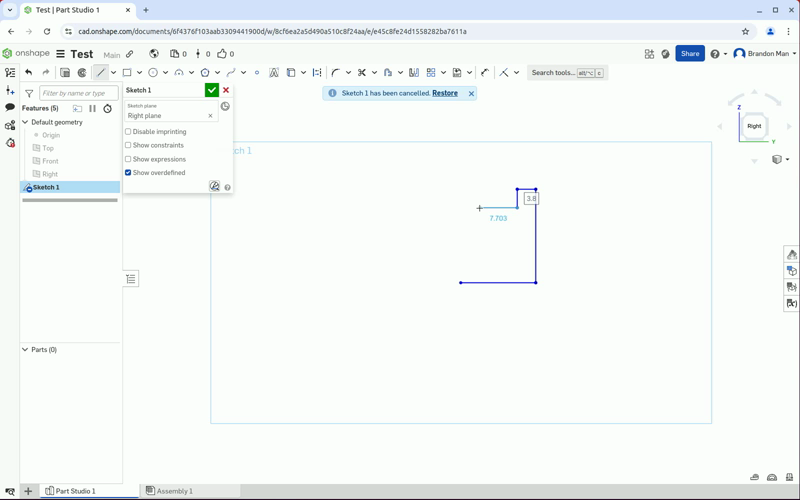
key_up(shift)
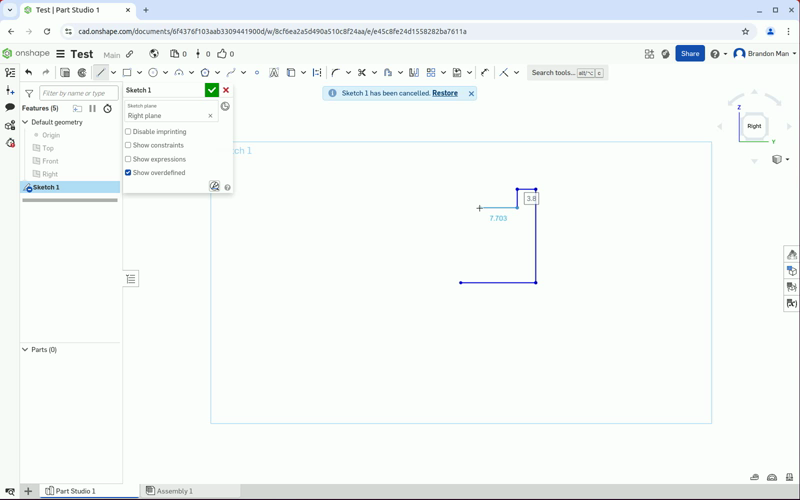
key_down(shift)
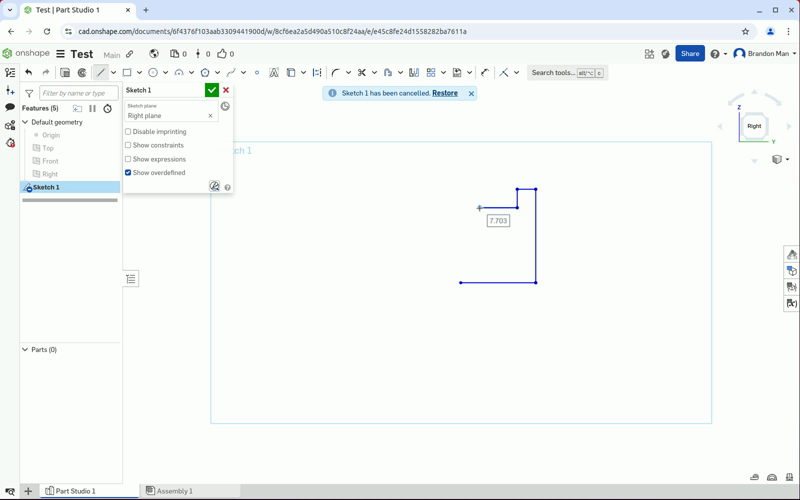
mouse_move(509, 207)
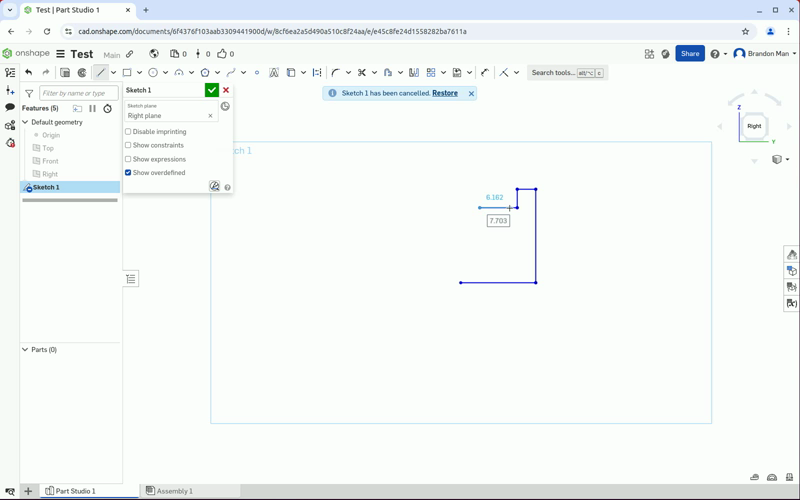
mouse_move(479, 189)
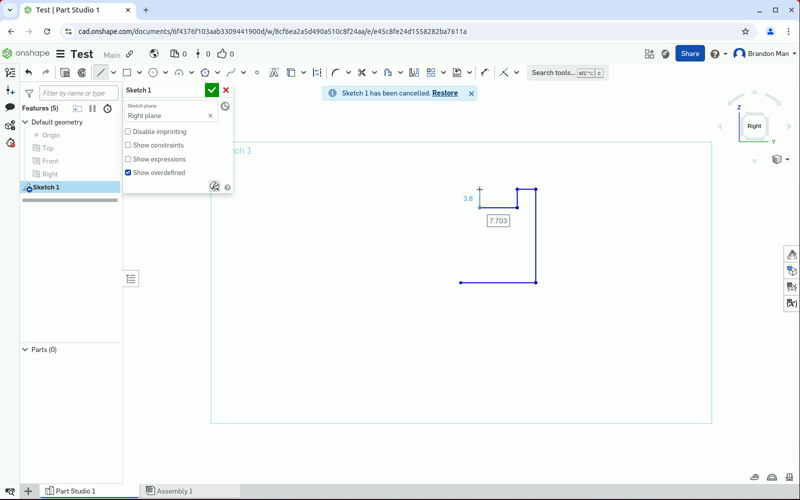
click(479, 189)
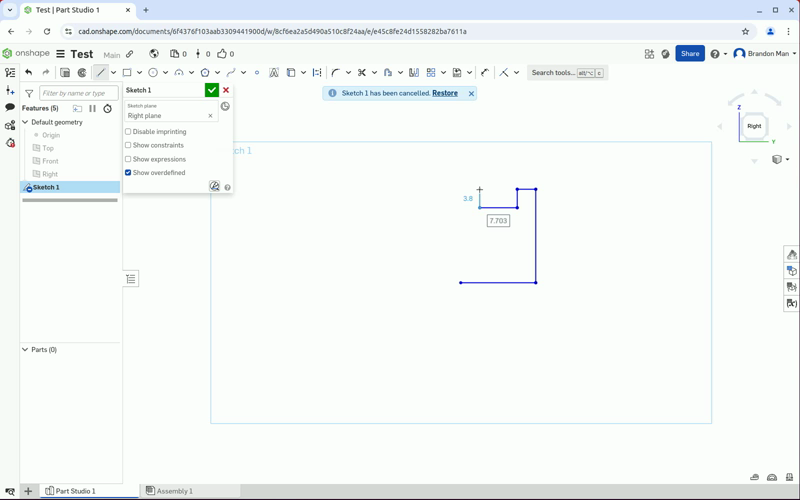
key_up(shift)
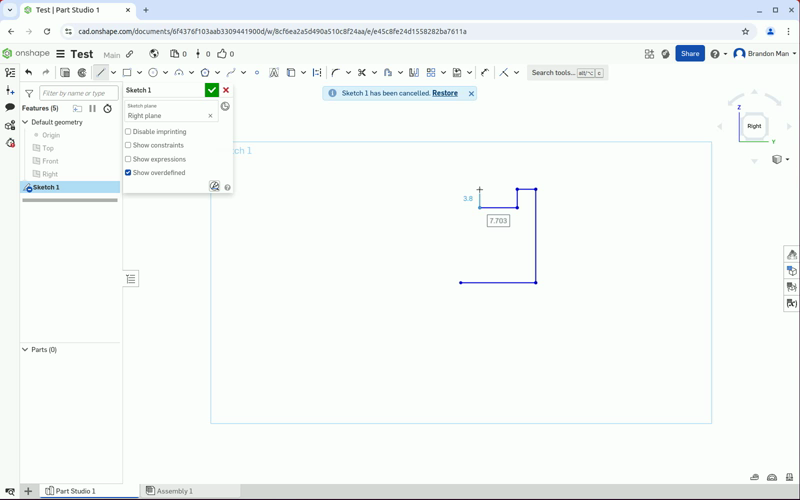
key_down(shift)
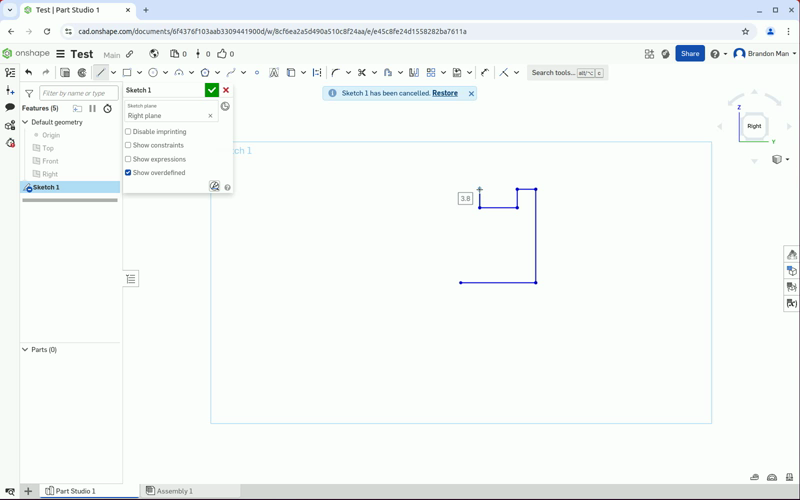
mouse_move(509, 189)
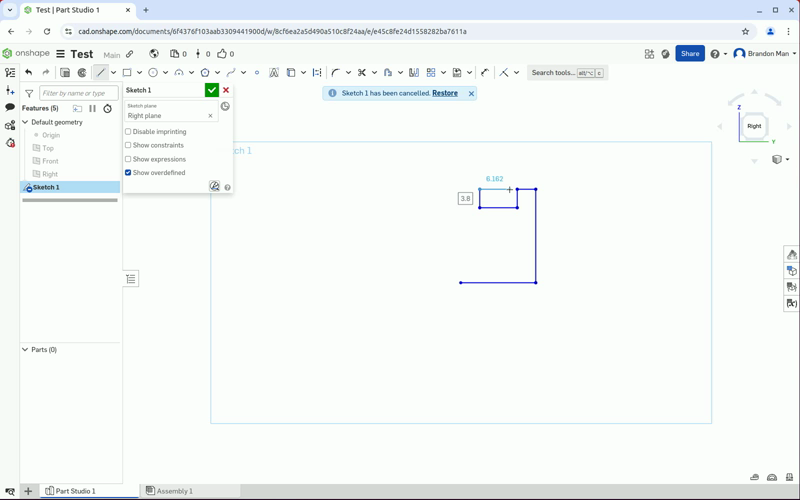
mouse_move(460, 189)
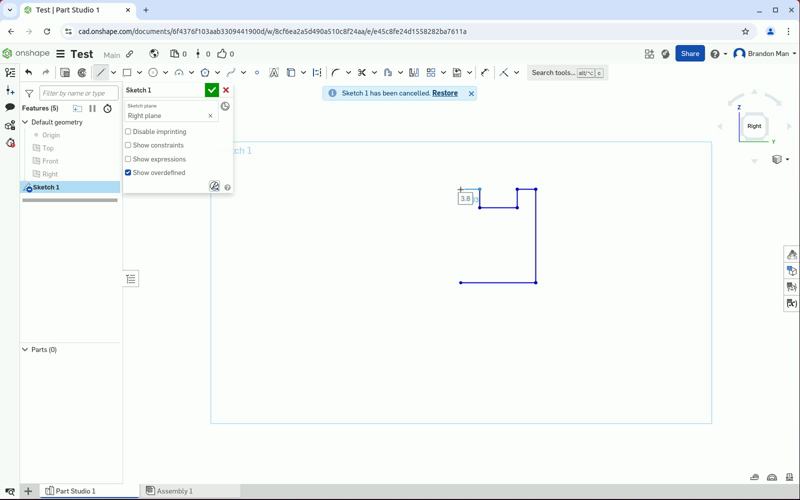
click(460, 189)
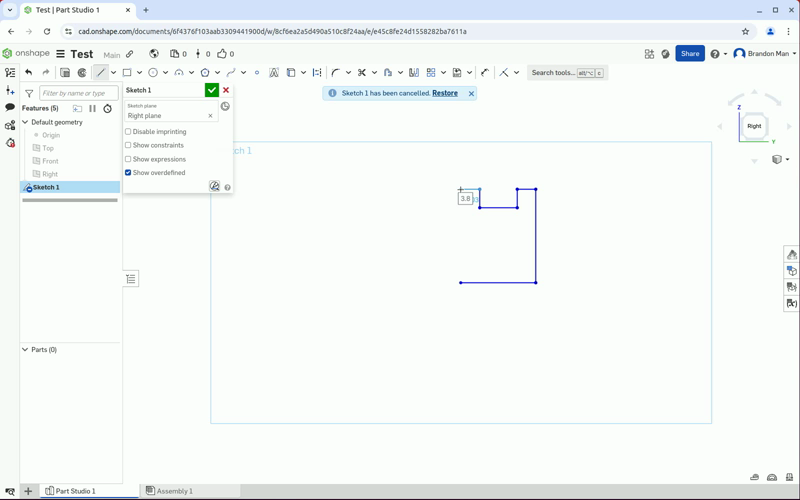
key_up(shift)
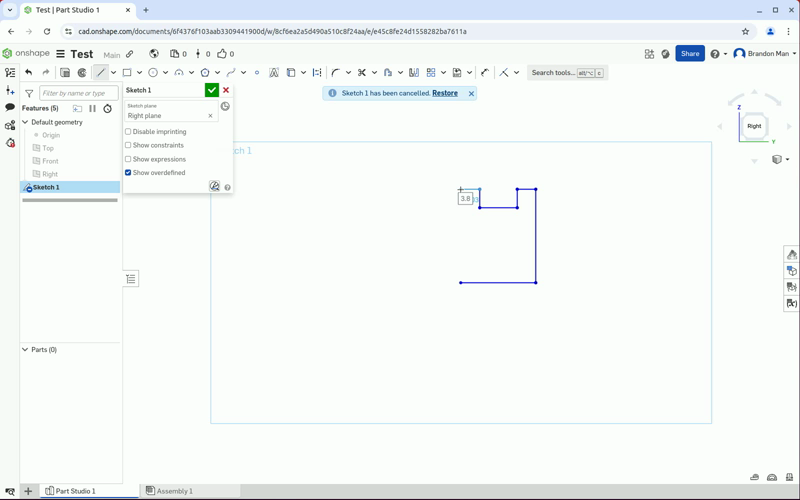
key_down(shift)
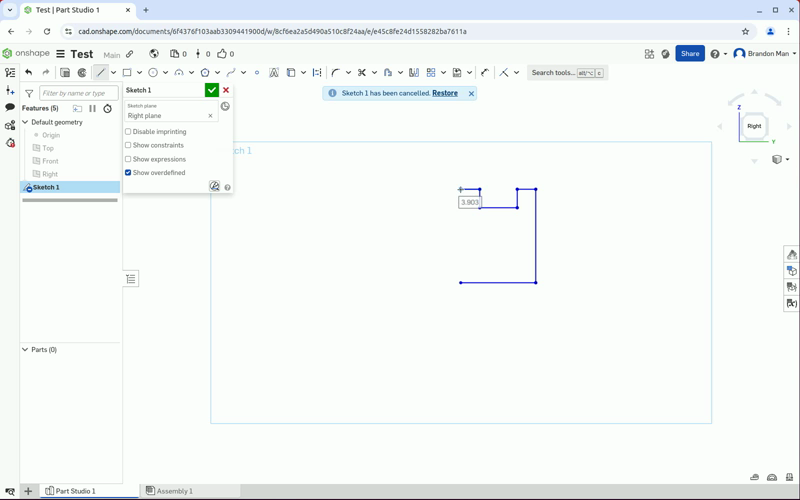
mouse_move(460, 282)
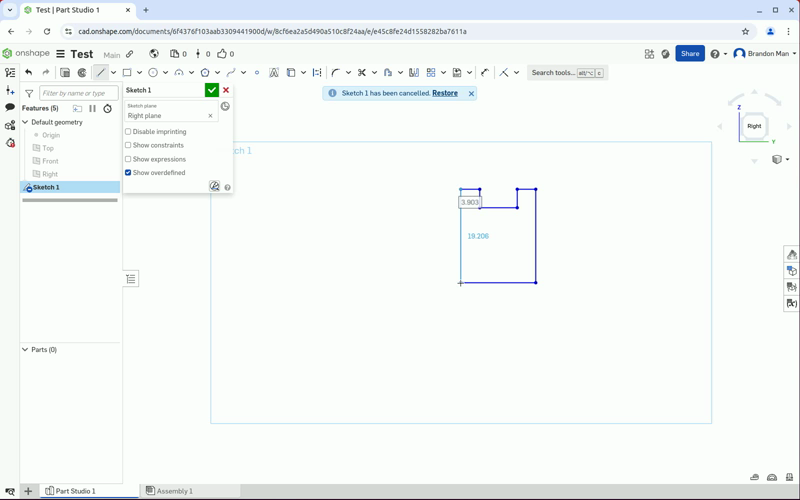
key_up(shift)
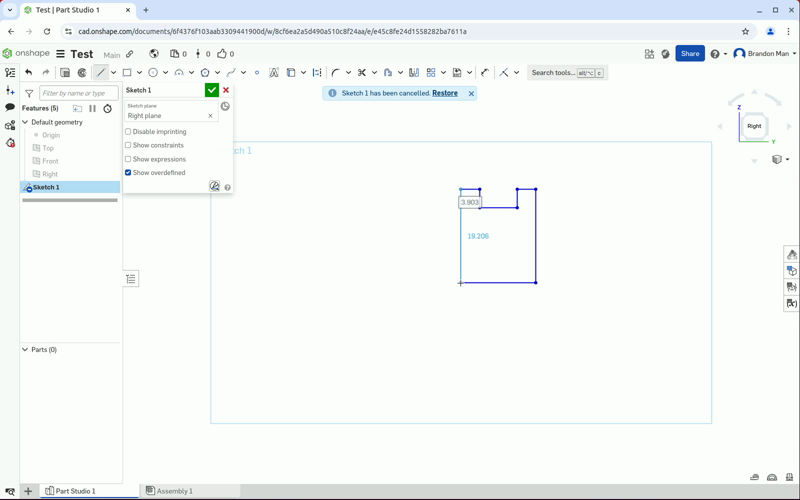
click(460, 282)
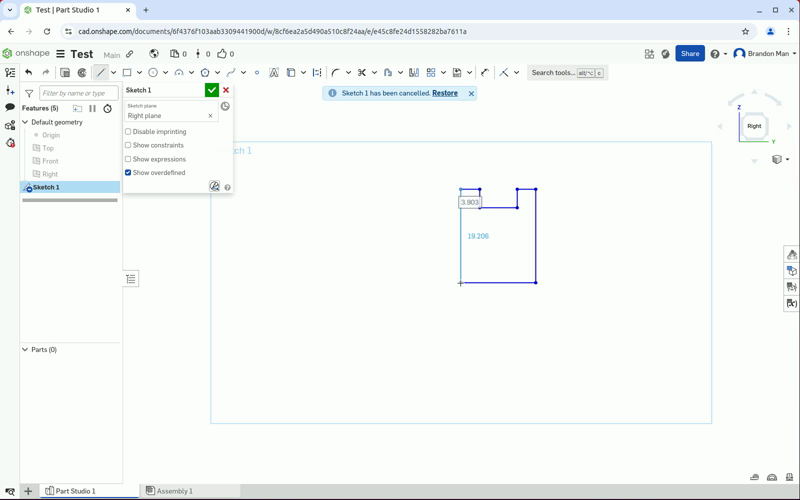
key(esc)
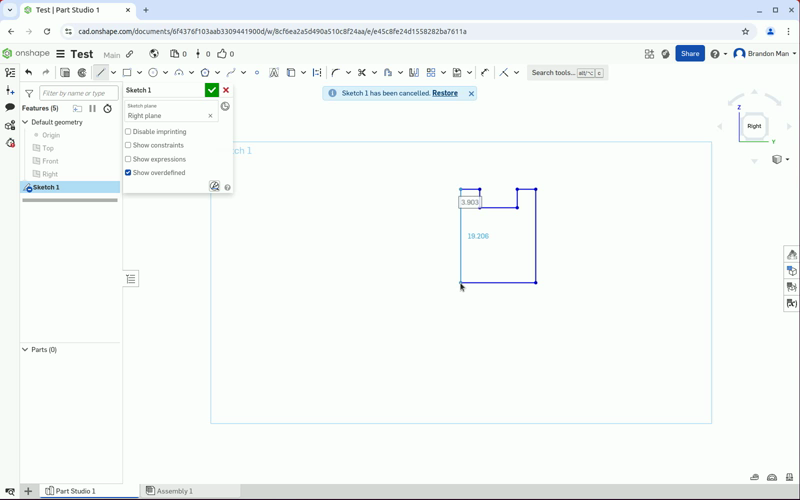
mouse_move(468, 274)
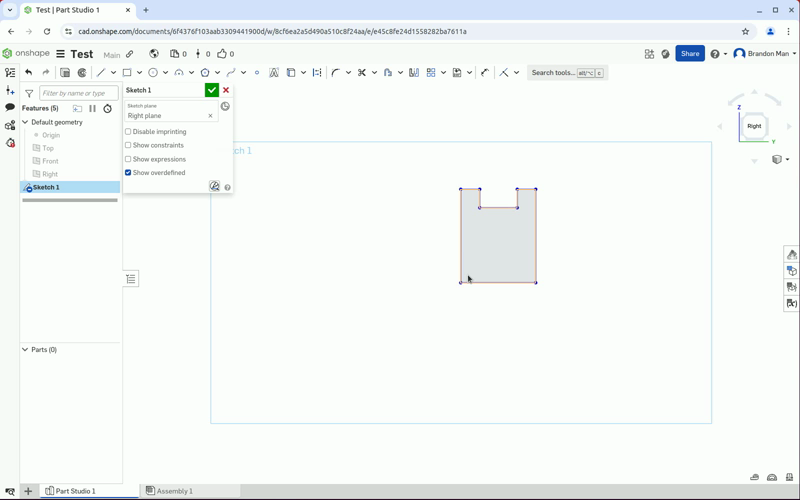
click(468, 274)
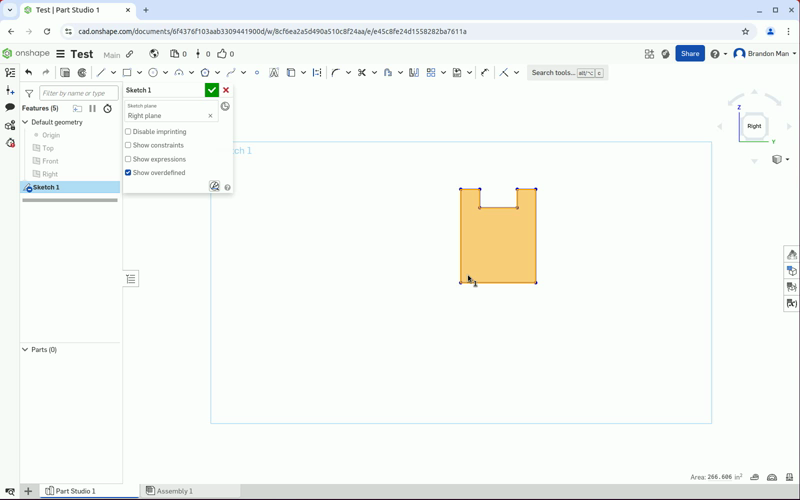
mouse_move(73, 352)
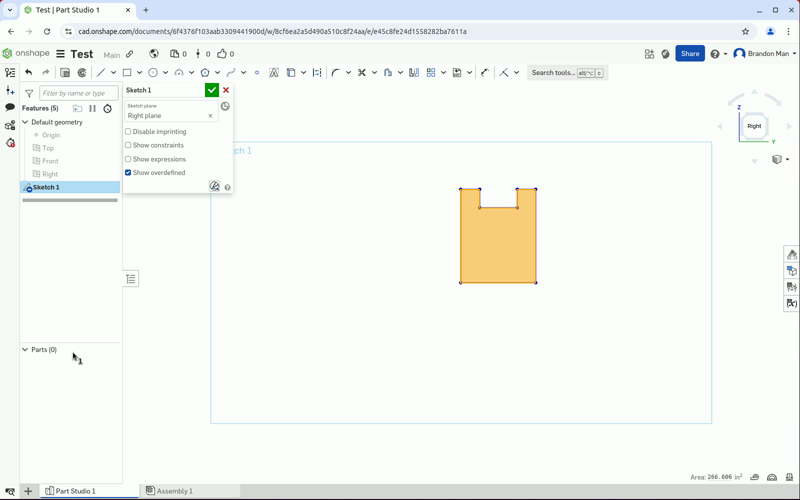
key(shift+y)
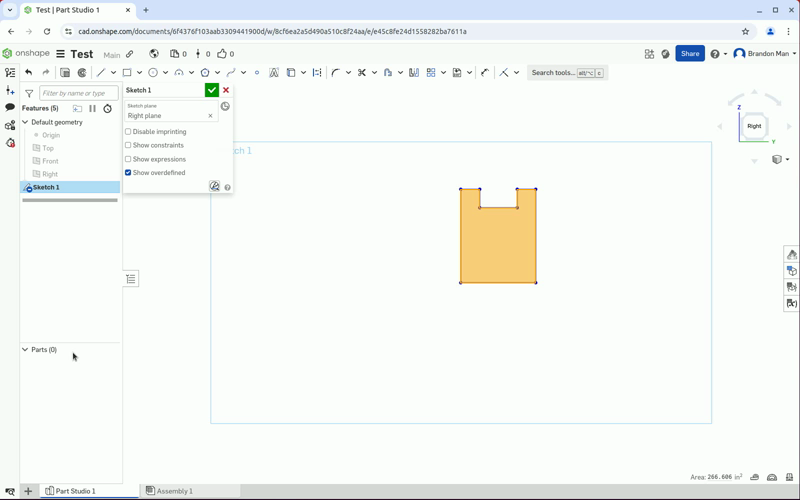
key(shift+e)
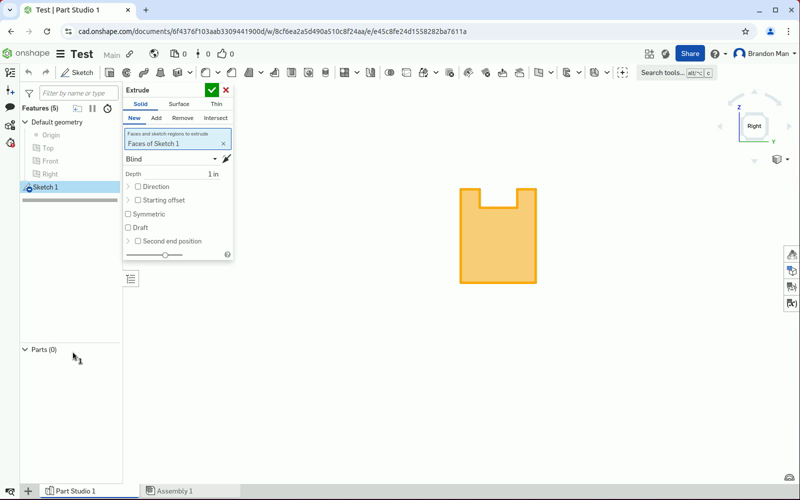
mouse_move(143, 106)
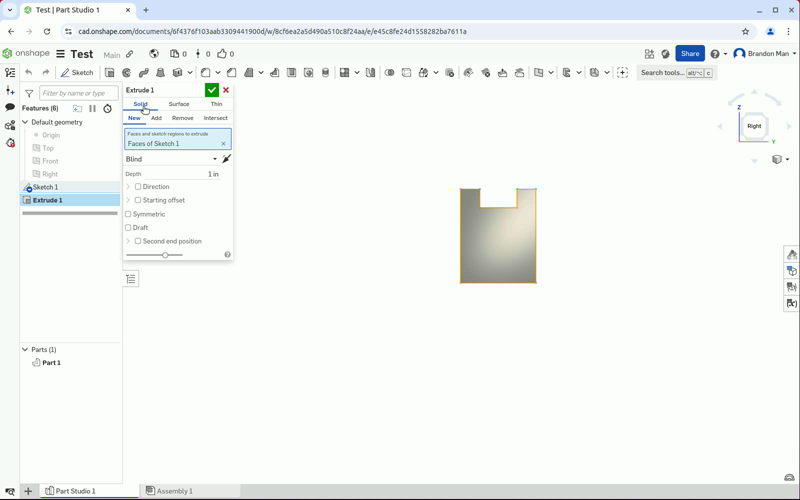
click(143, 106)
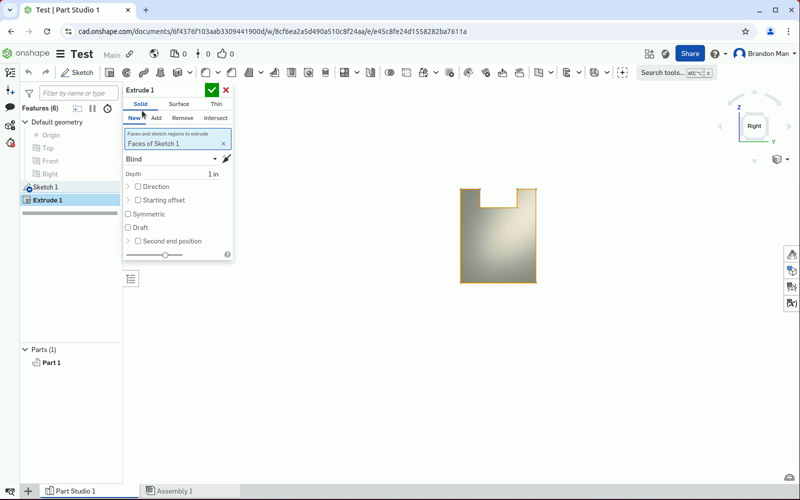
mouse_move(137, 120)
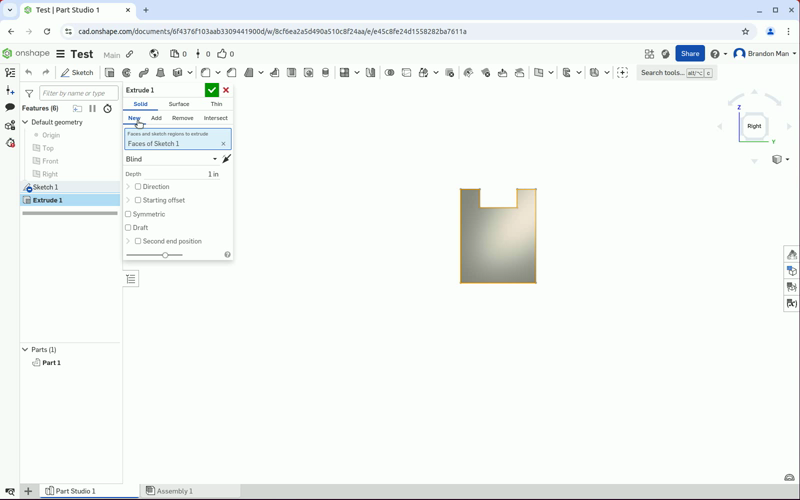
click(137, 120)
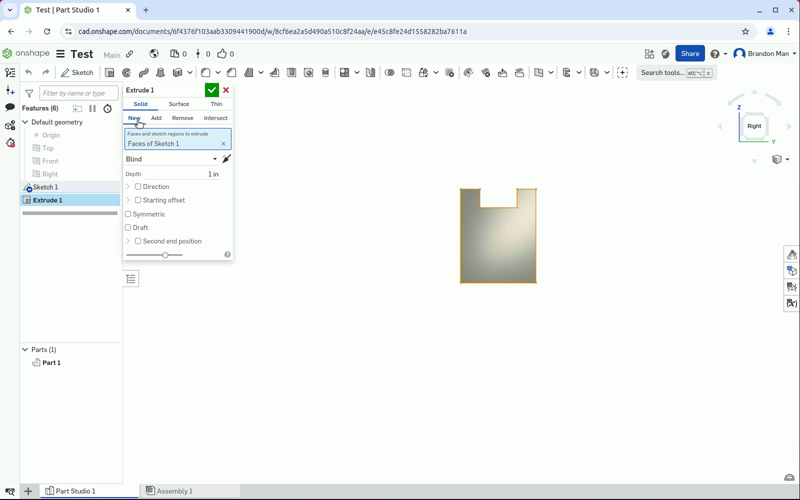
key(tab, 4)
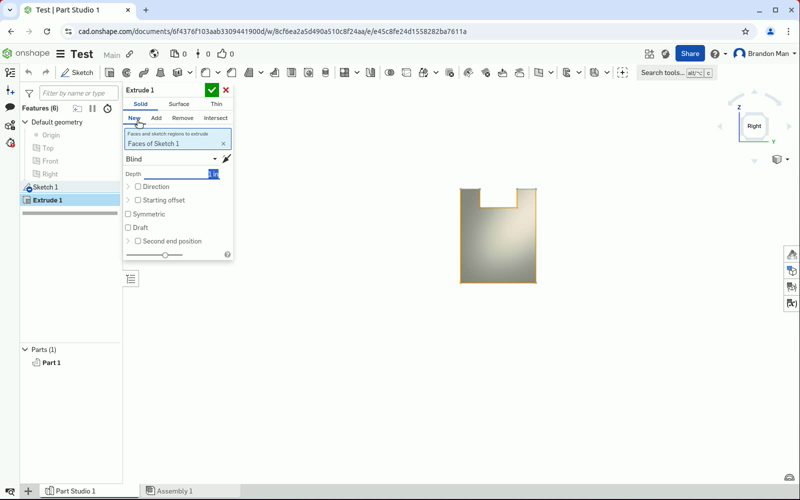
text(23.108)
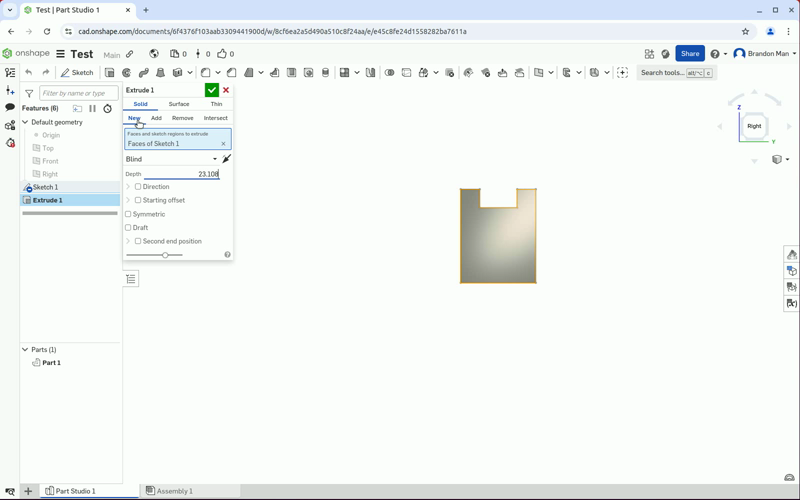
key(enter)
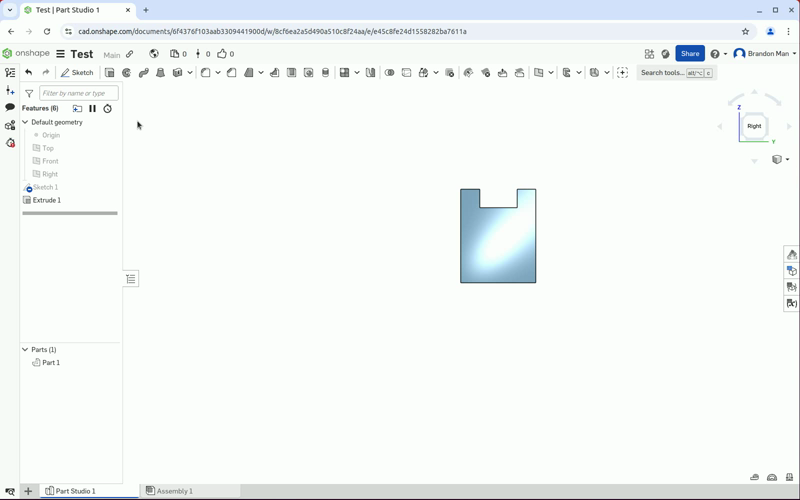
key(shift+h)
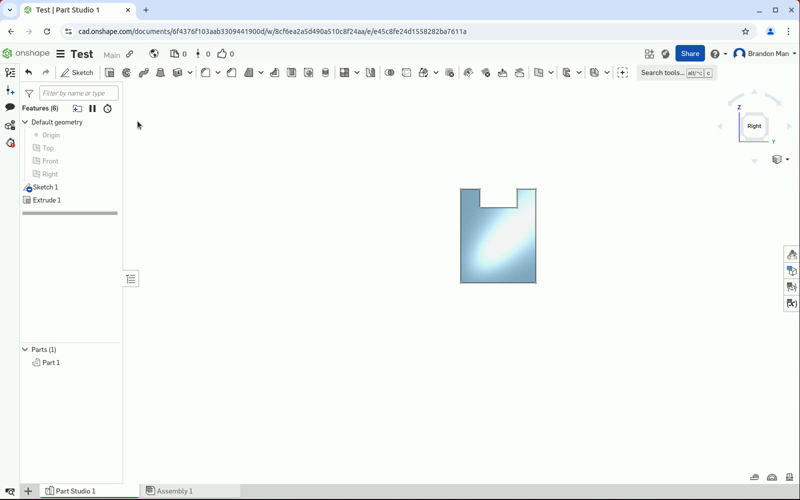
key(shift+h)
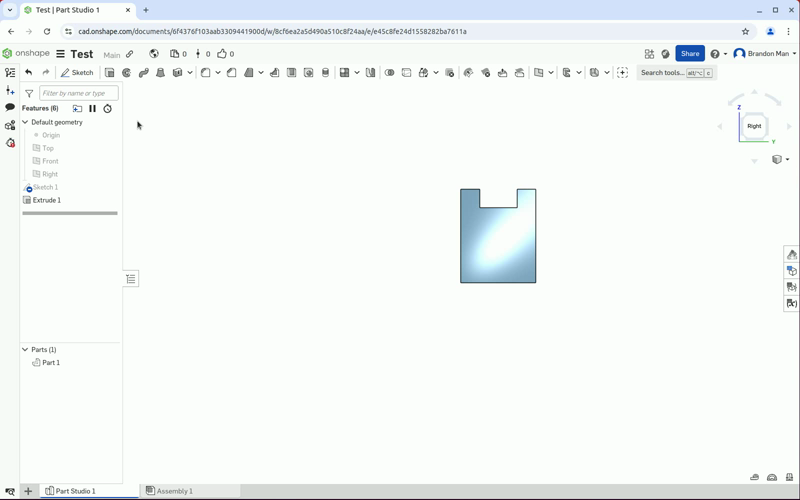
mouse_move(73, 189)
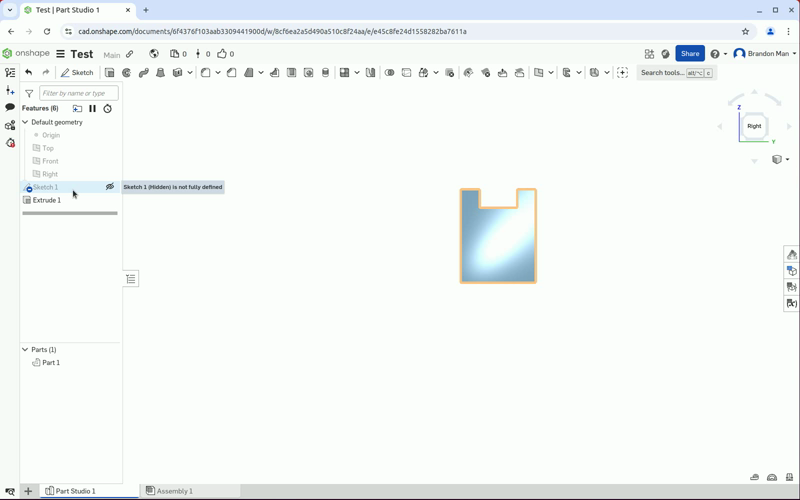
click(73, 189)
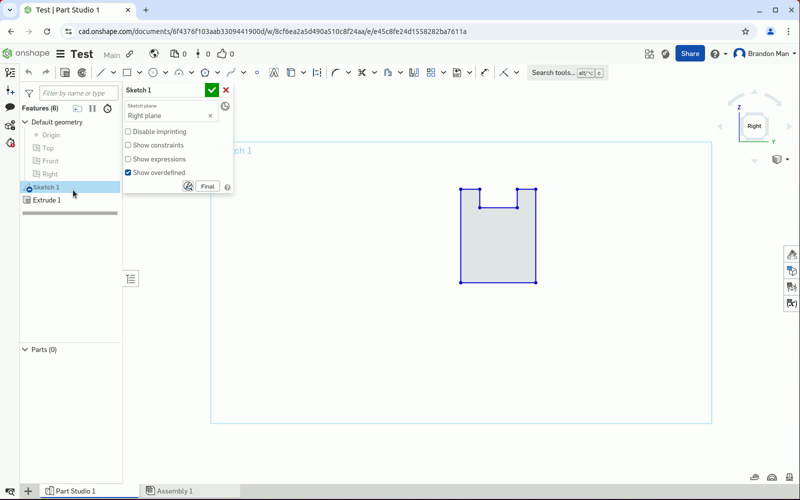
mouse_move(229, 92)
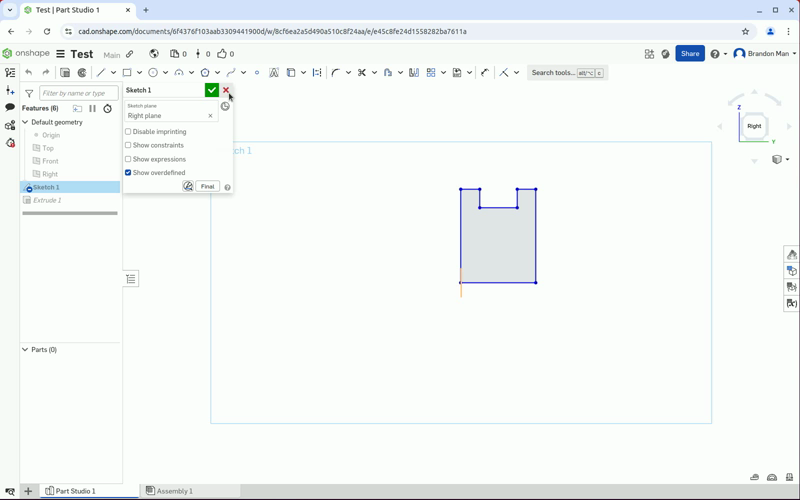
click(229, 92)
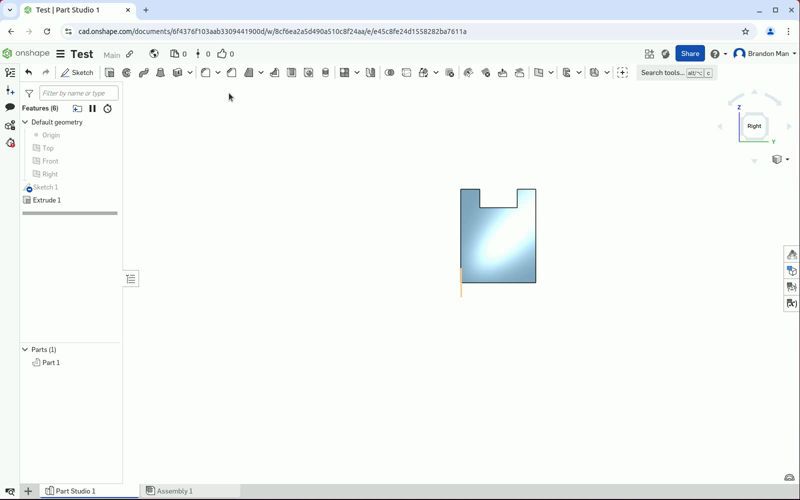
mouse_move(73, 352)
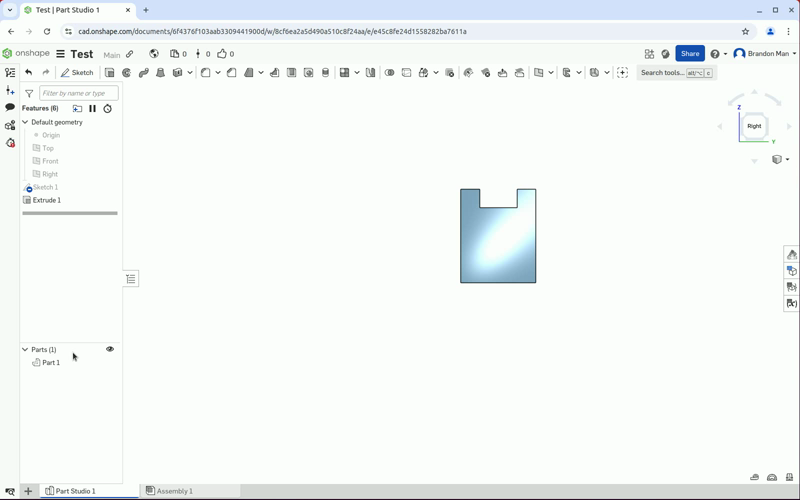
key(y)
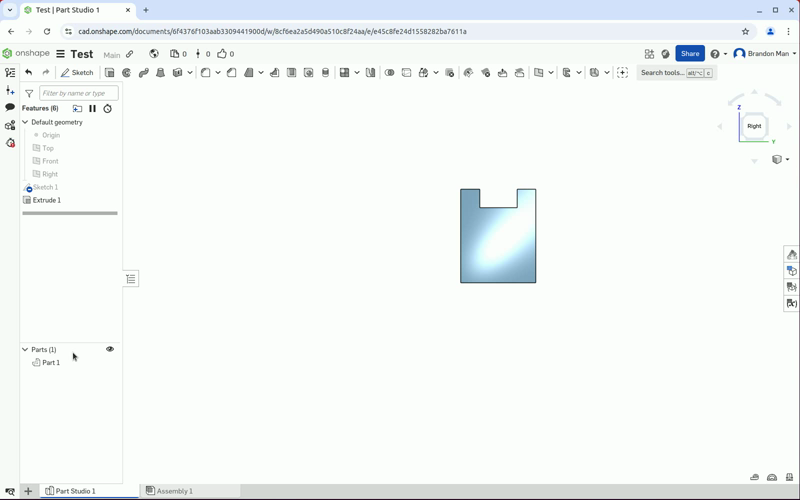
key(shift+p)
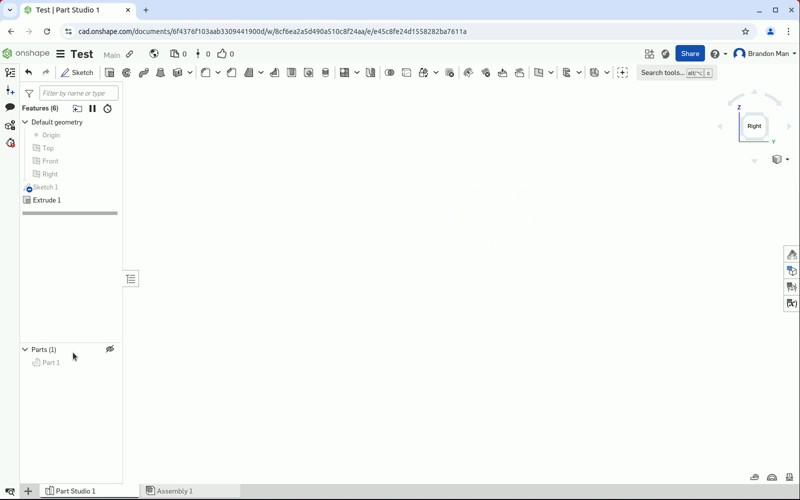
key(space)
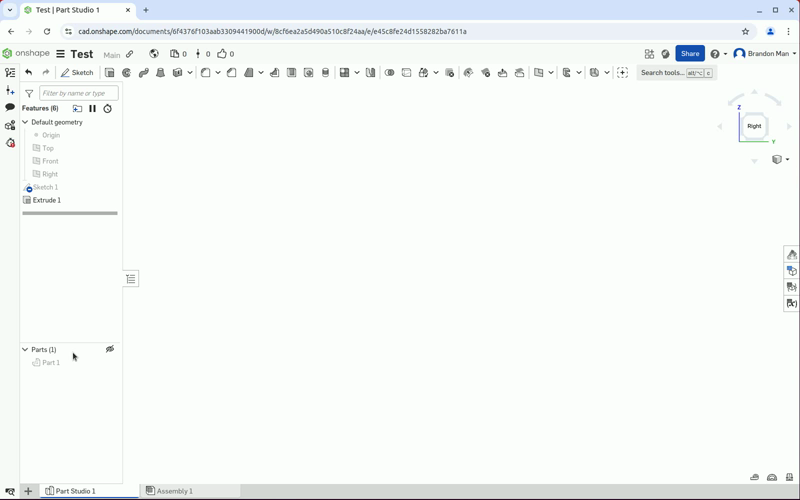
key_down(shift)
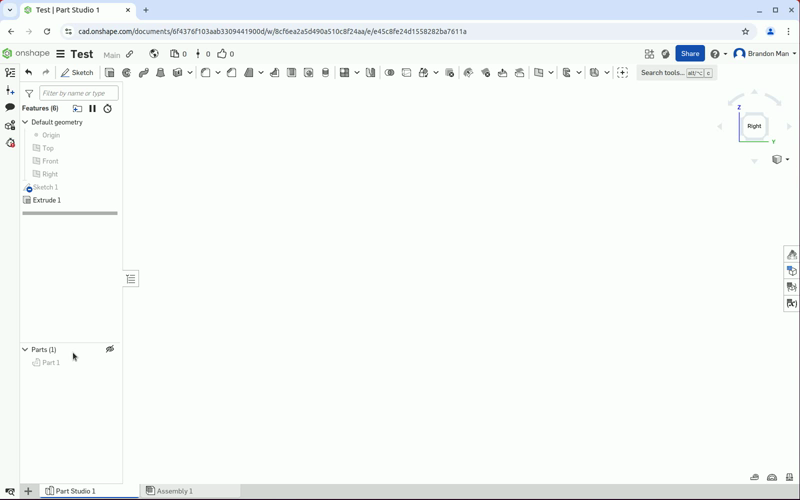
key(right)
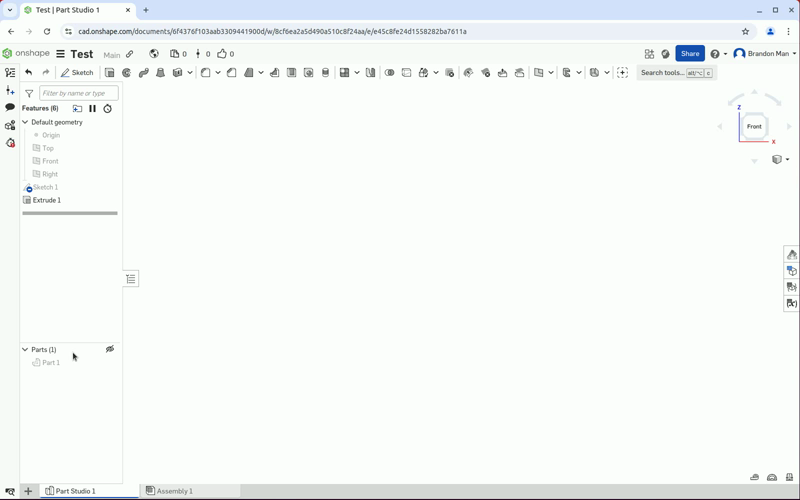
key_up(shift)
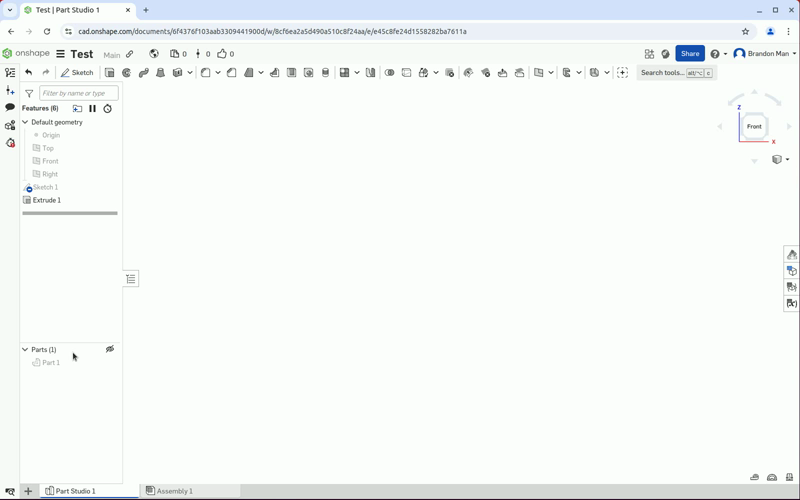
mouse_move(73, 352)
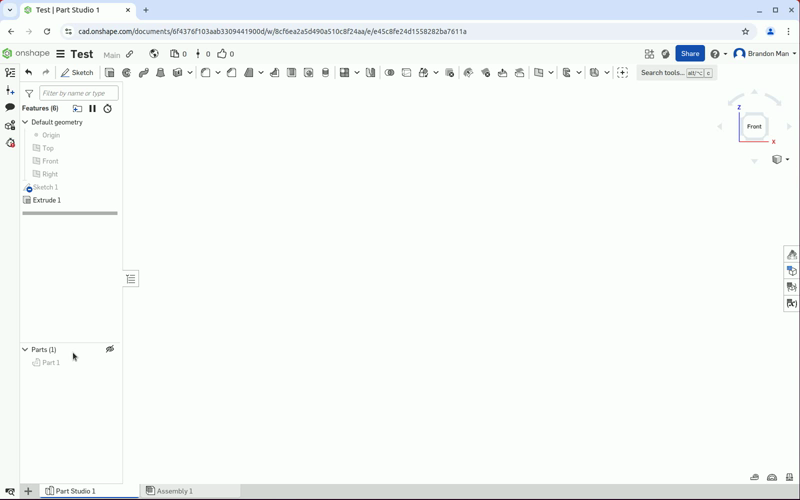
key(shift+y)
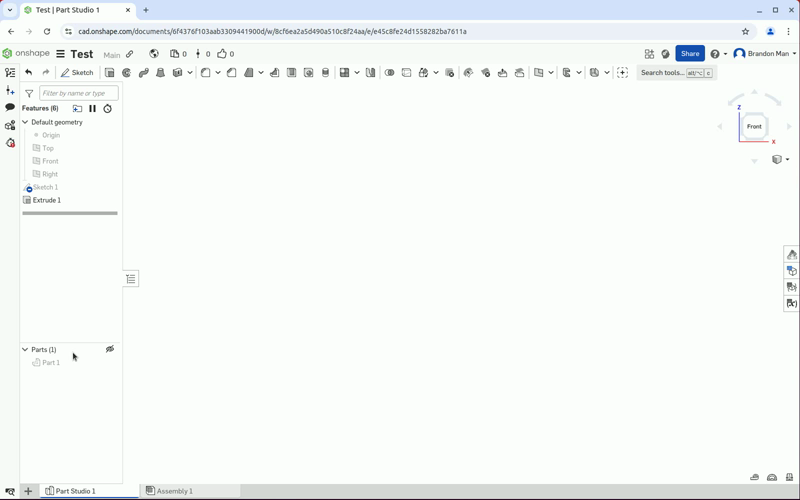
key(shift+s)
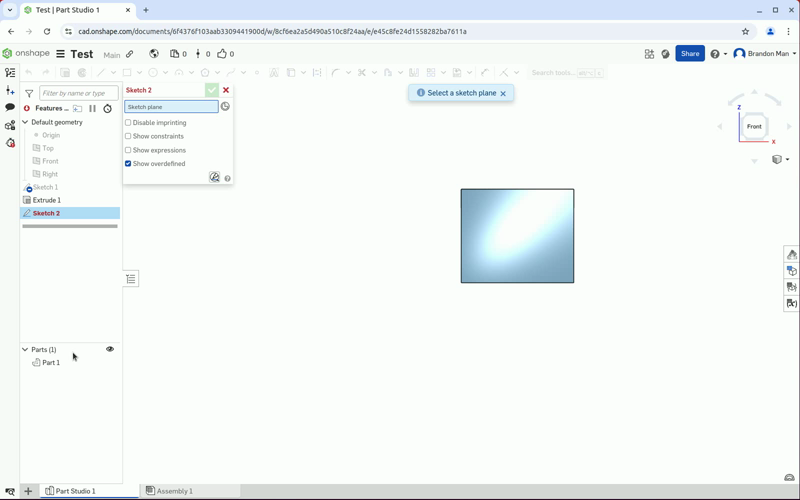
mouse_move(73, 163)
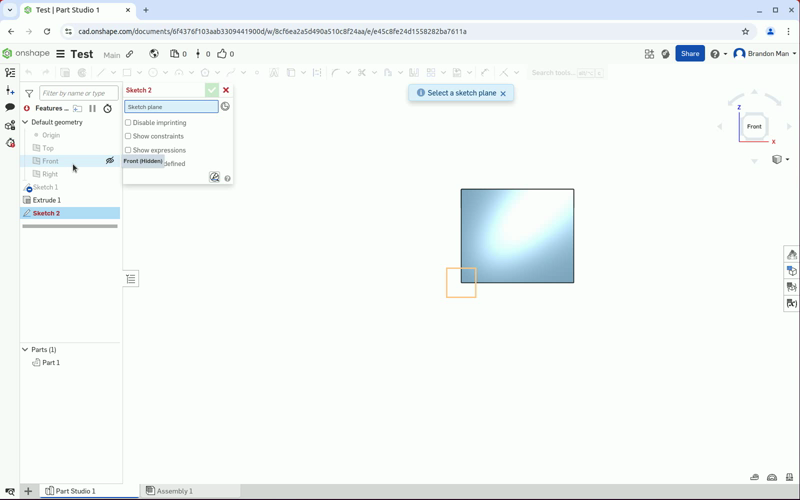
click(73, 163)
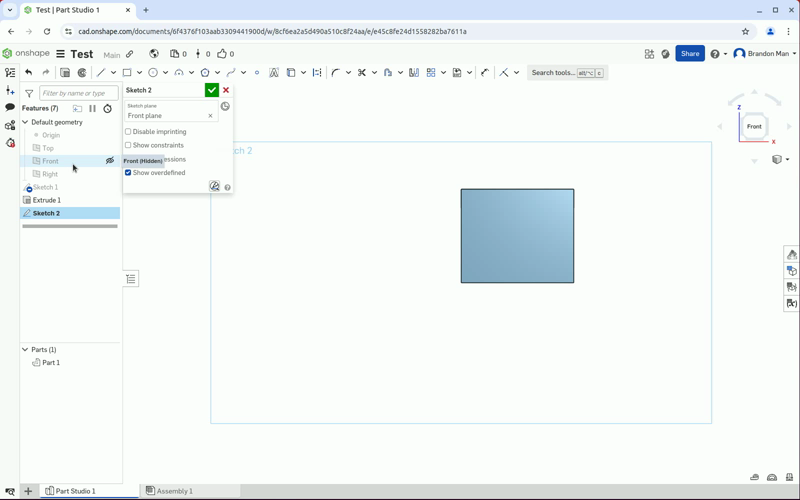
mouse_move(73, 352)
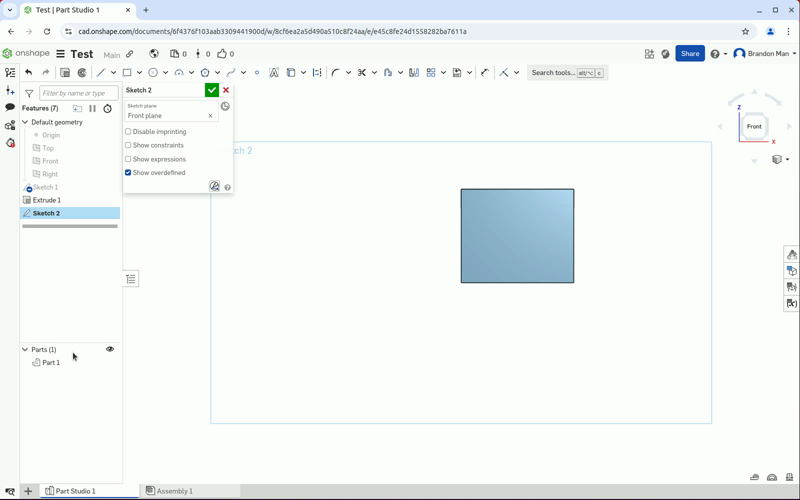
key(y)
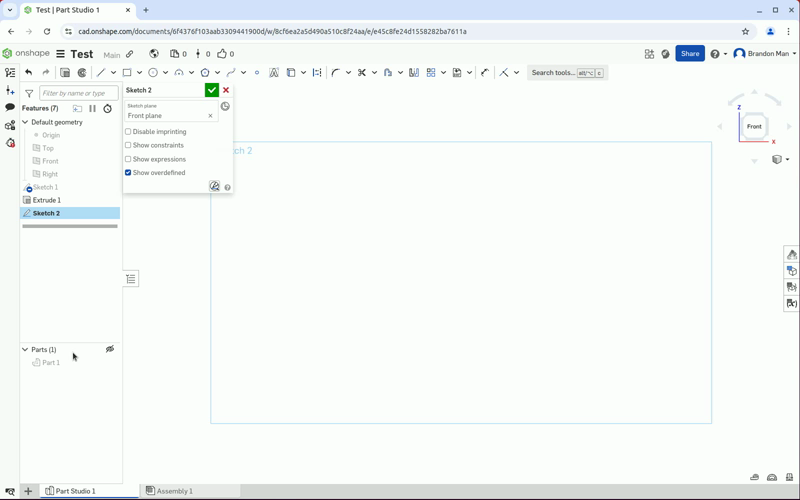
key(l)
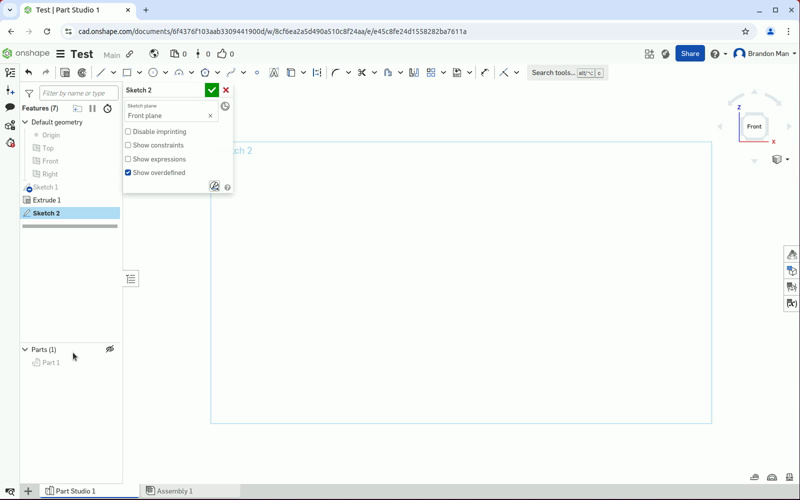
key_down(shift)
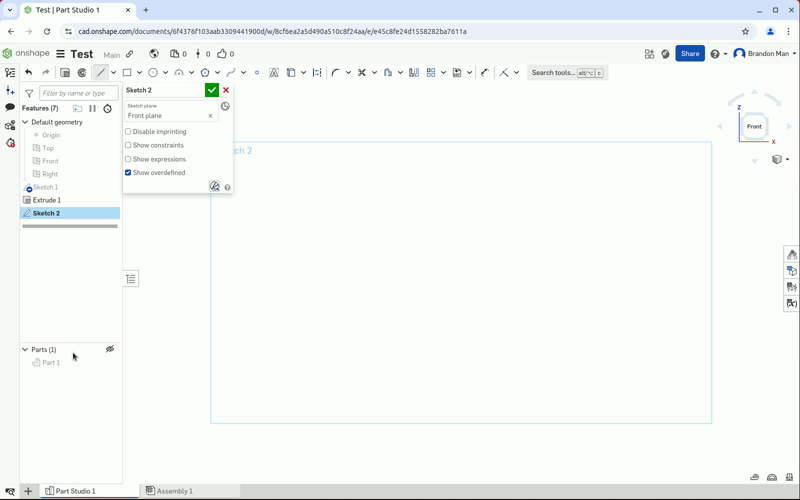
mouse_move(498, 282)
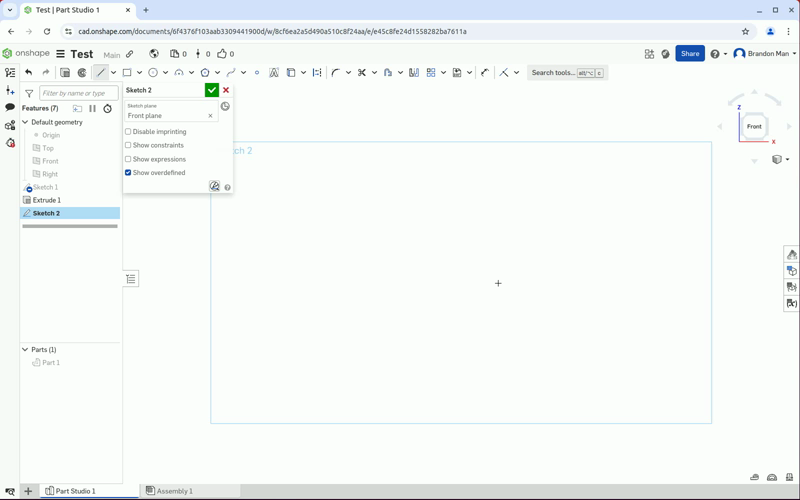
click(498, 282)
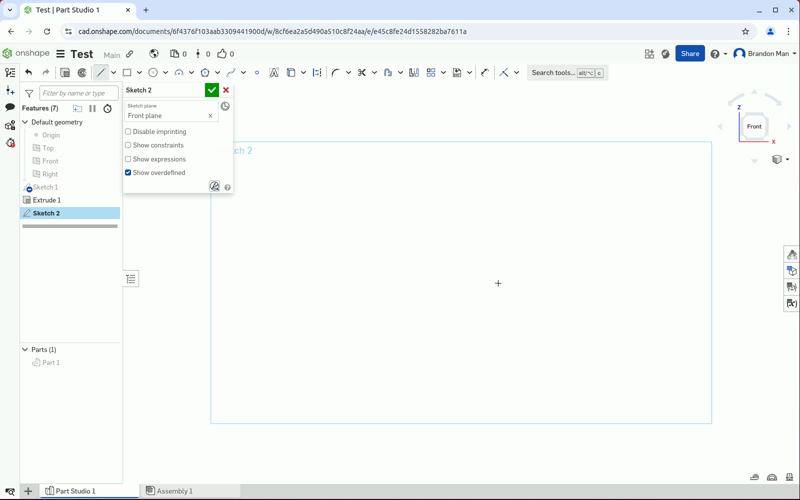
key_up(shift)
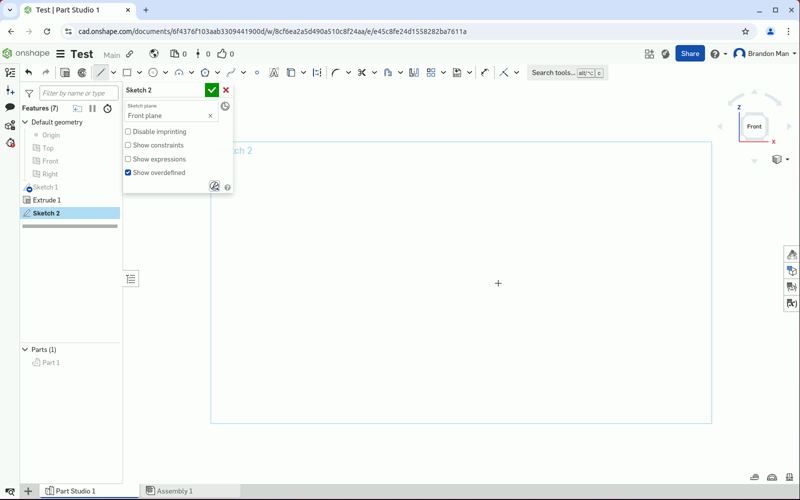
key_down(shift)
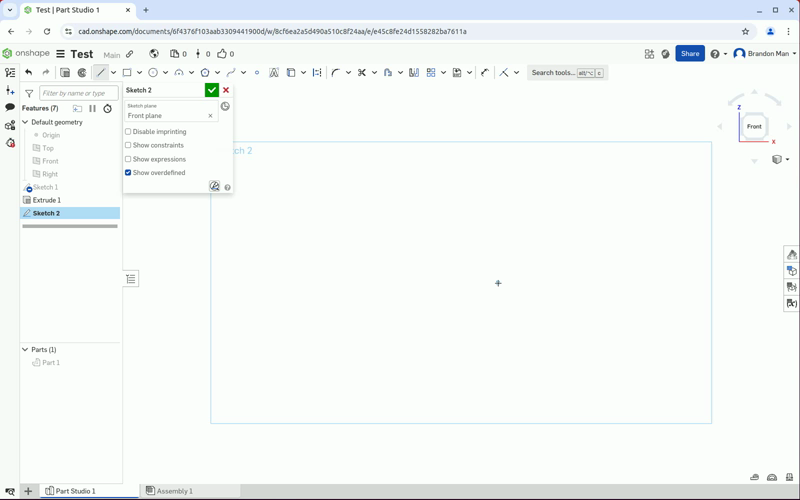
mouse_move(528, 282)
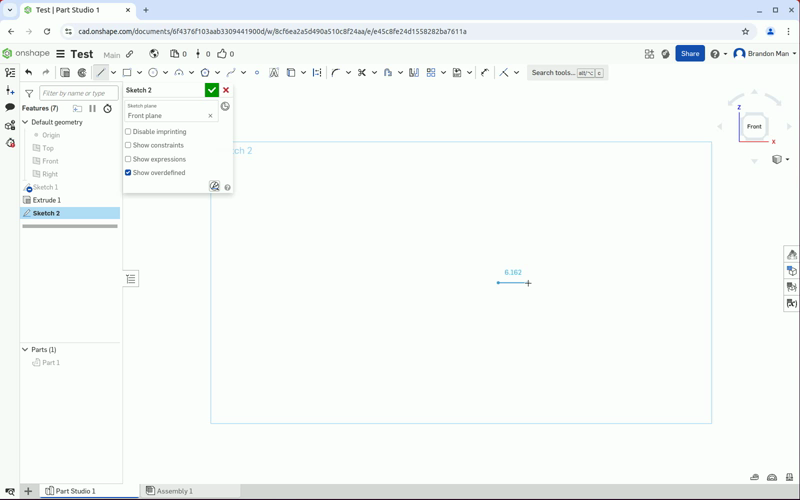
mouse_move(536, 282)
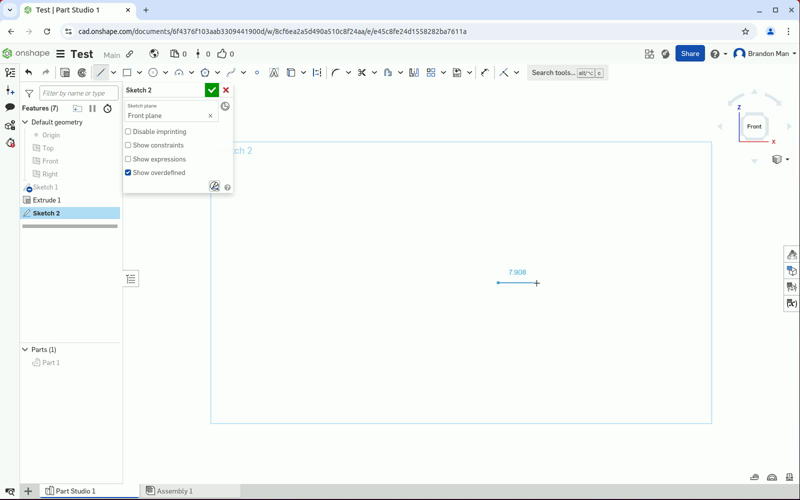
click(536, 282)
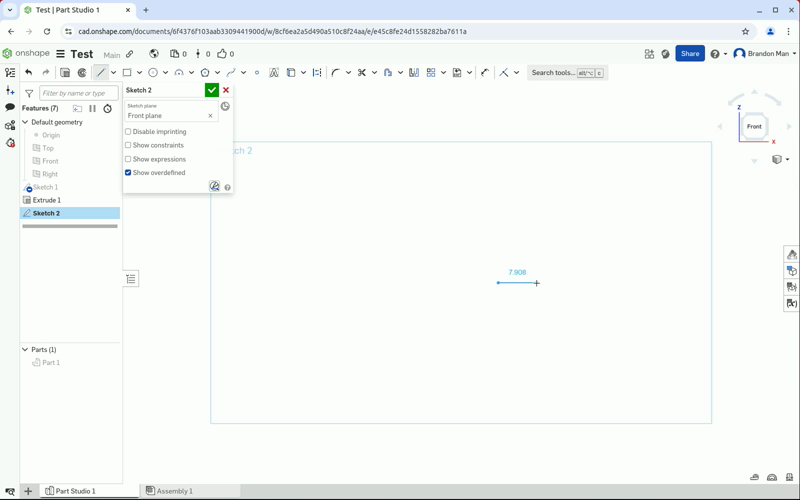
key_up(shift)
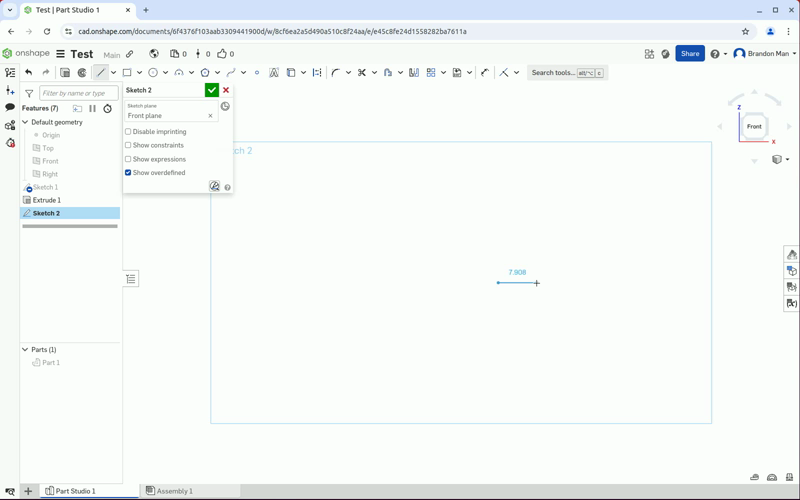
key_down(shift)
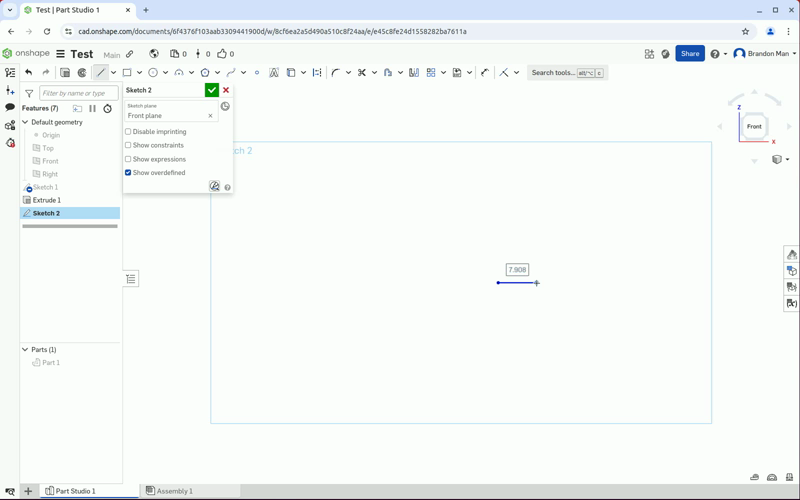
mouse_move(566, 282)
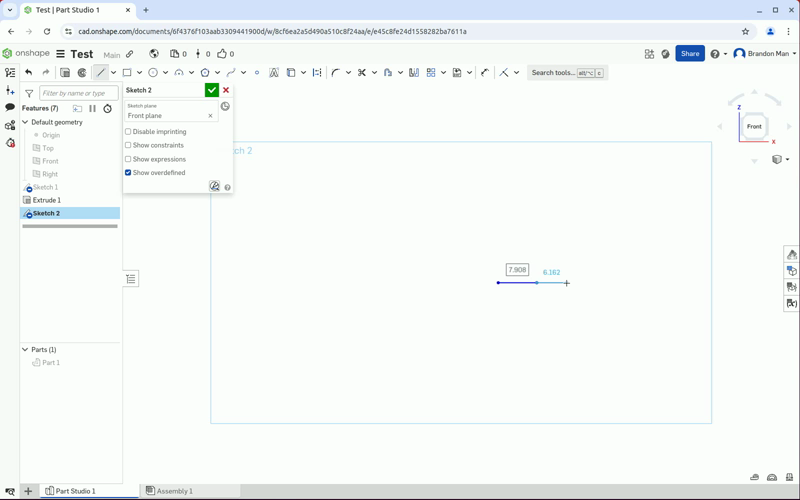
mouse_move(536, 263)
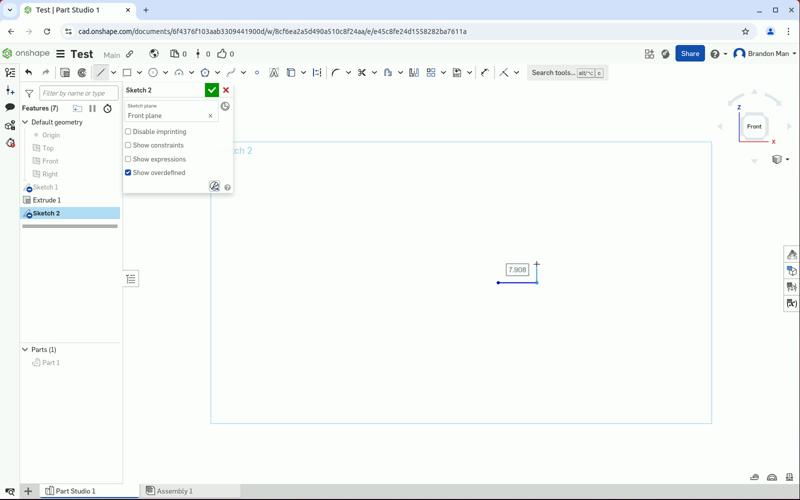
click(536, 263)
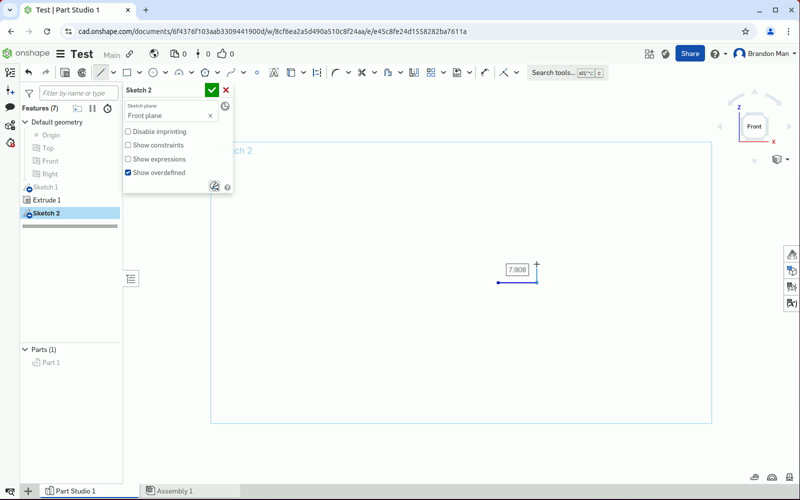
key_up(shift)
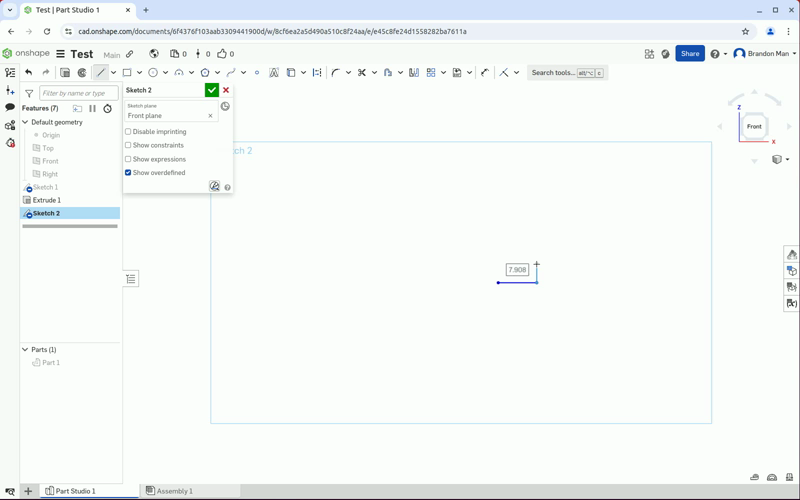
key_down(shift)
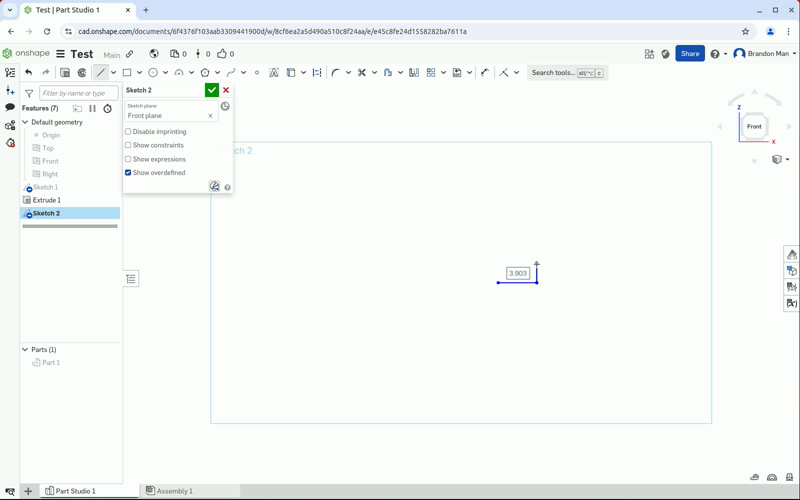
mouse_move(566, 263)
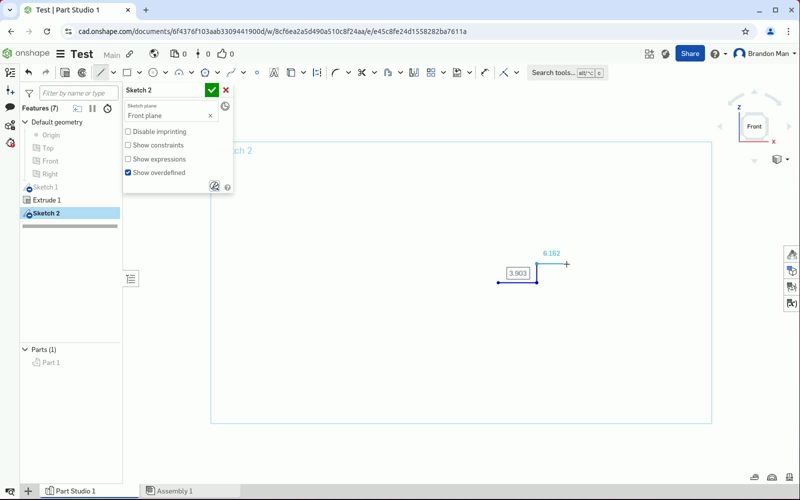
mouse_move(498, 263)
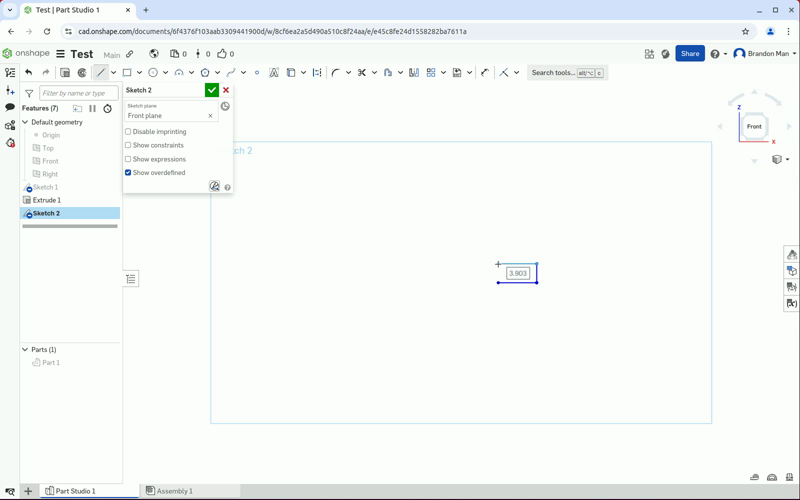
click(498, 263)
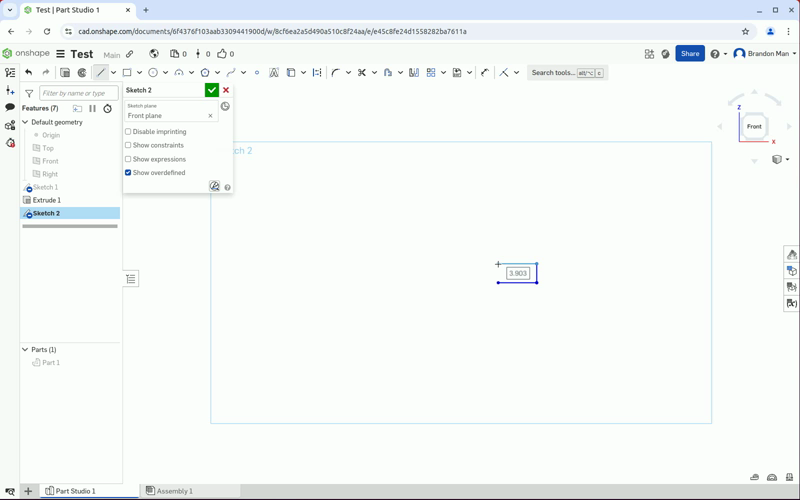
key_up(shift)
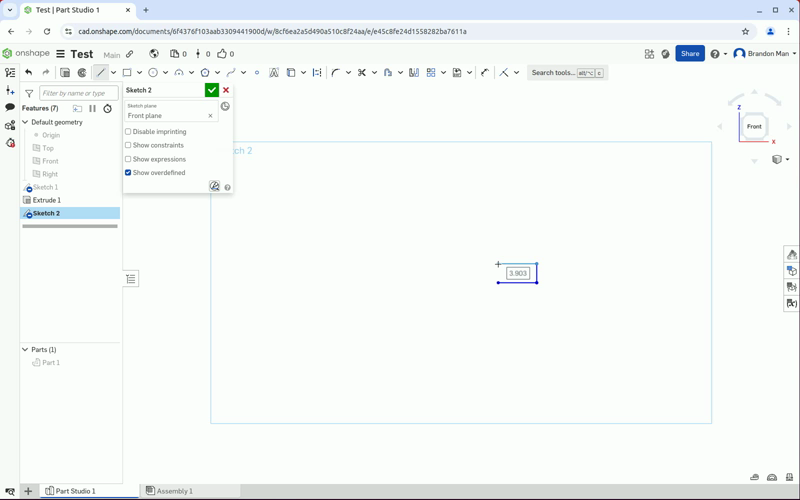
mouse_move(528, 263)
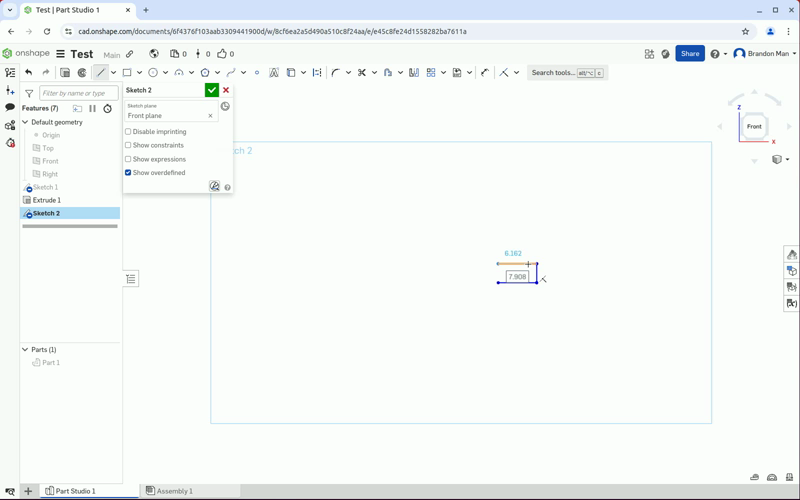
key_down(shift)
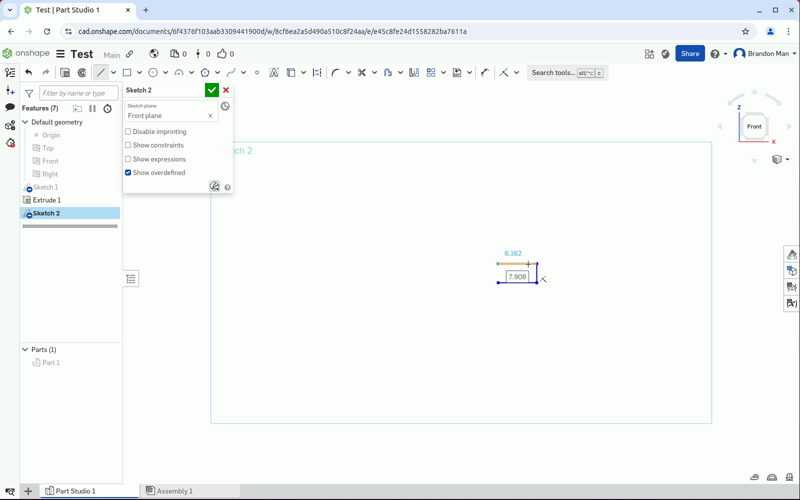
mouse_move(498, 282)
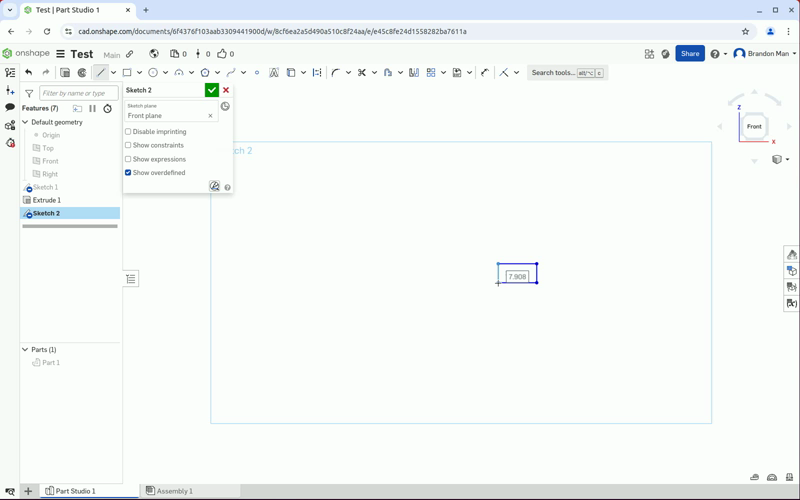
key_up(shift)
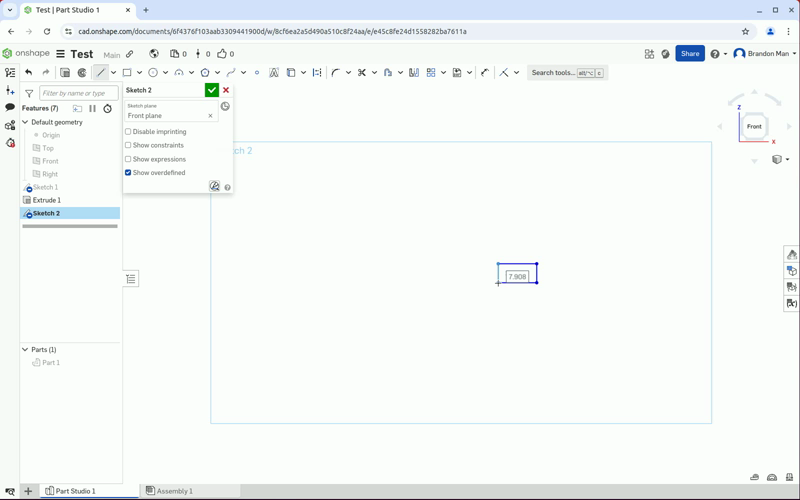
click(498, 282)
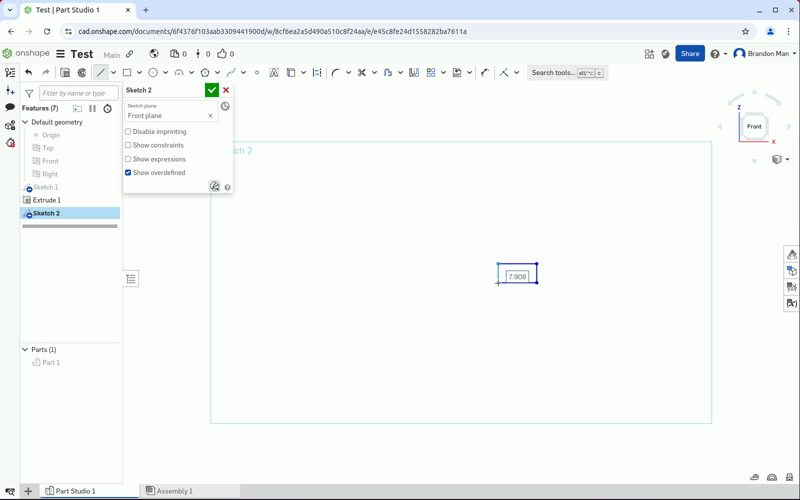
key(esc)
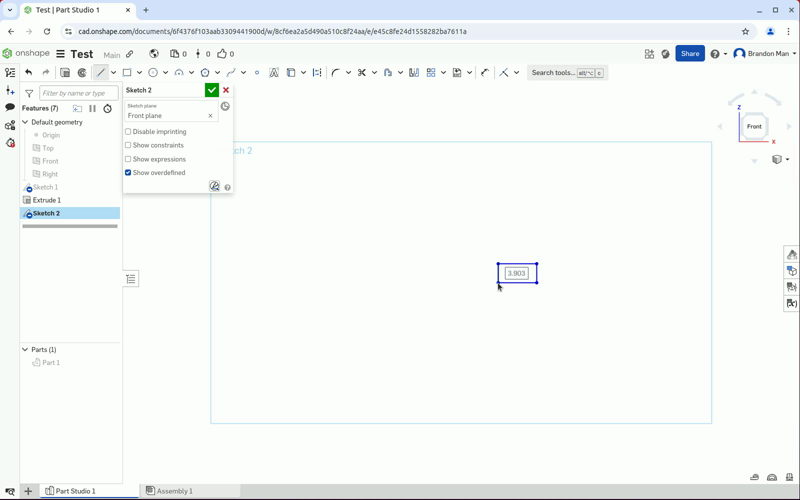
mouse_move(504, 275)
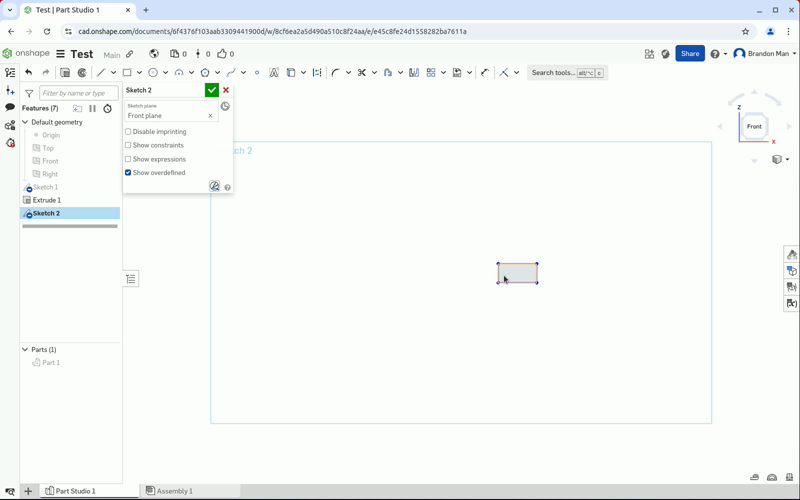
scroll(6)
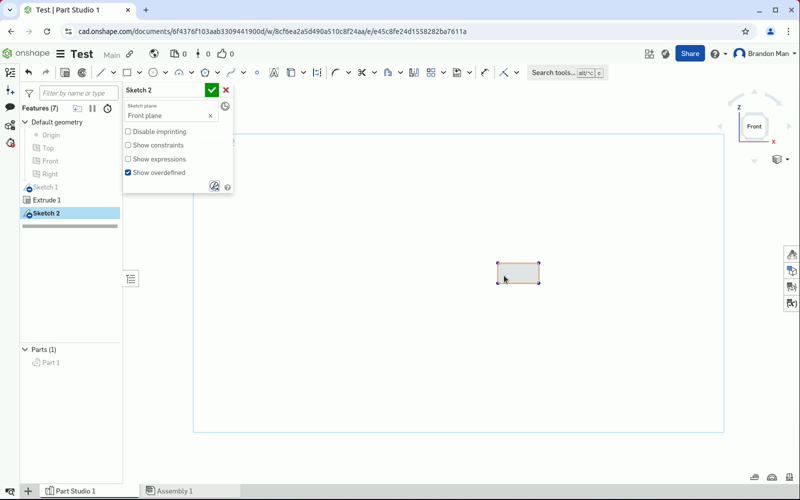
scroll(6)
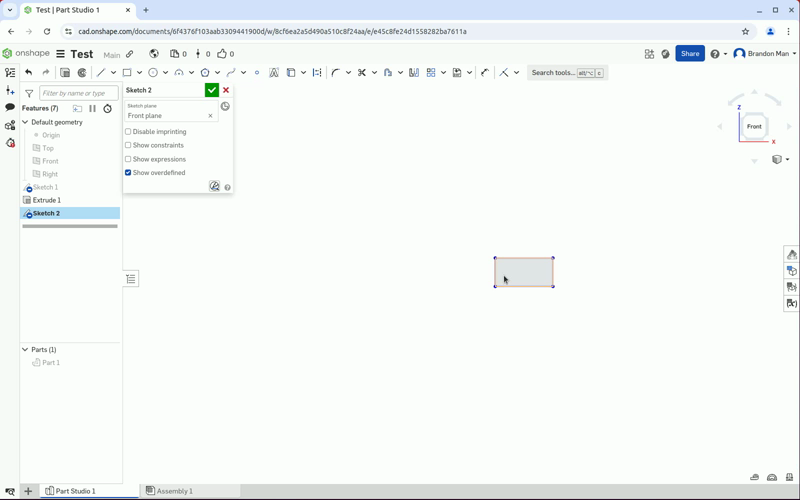
scroll(6)
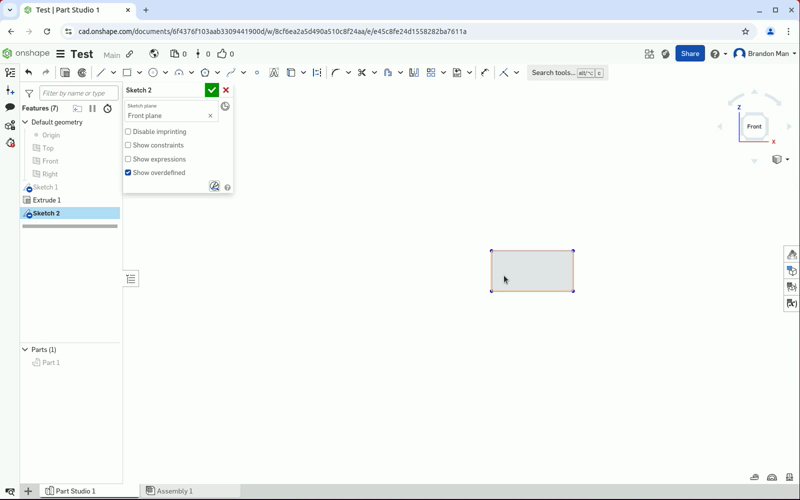
scroll(6)
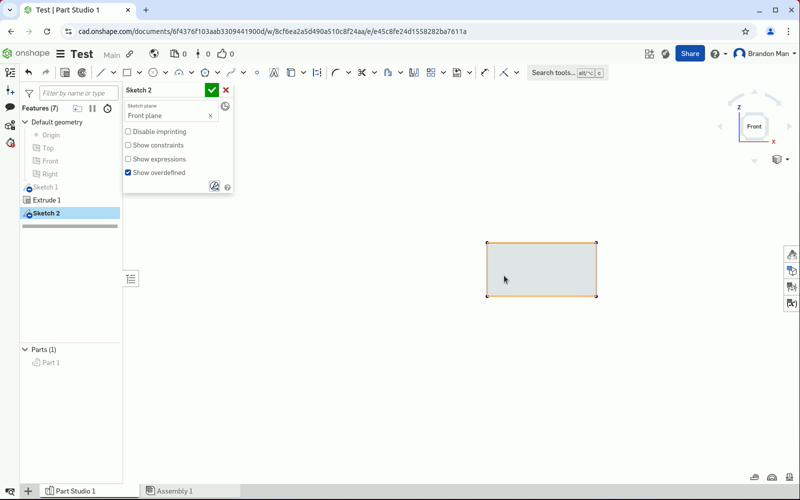
scroll(6)
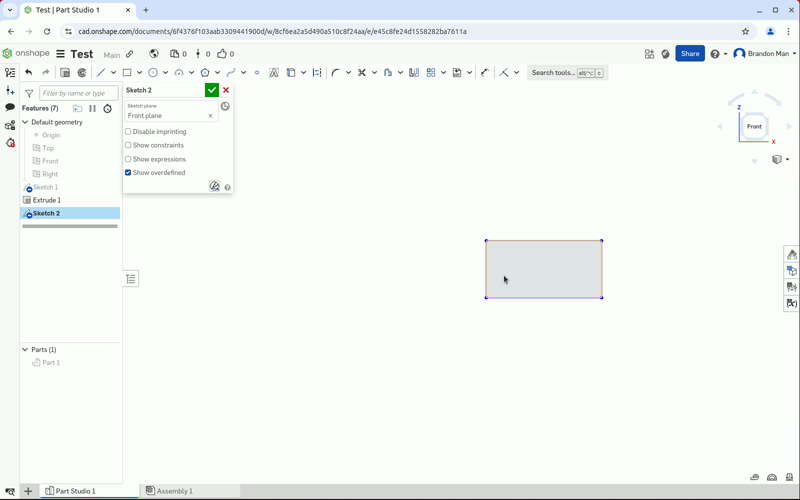
scroll(6)
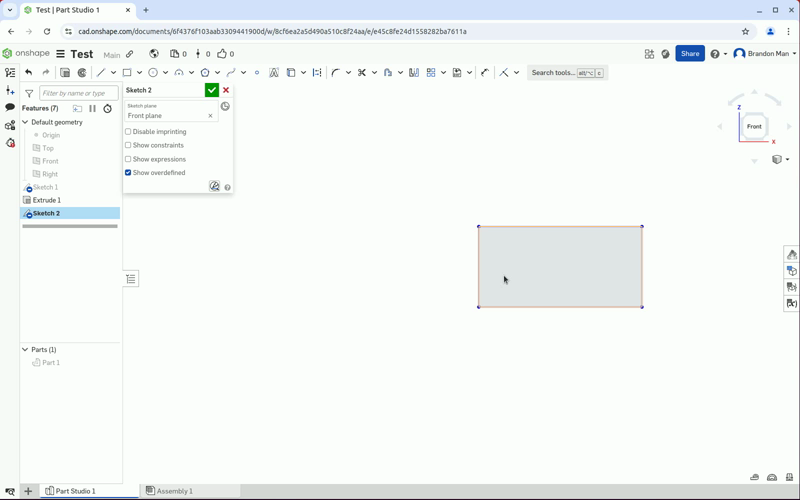
scroll(6)
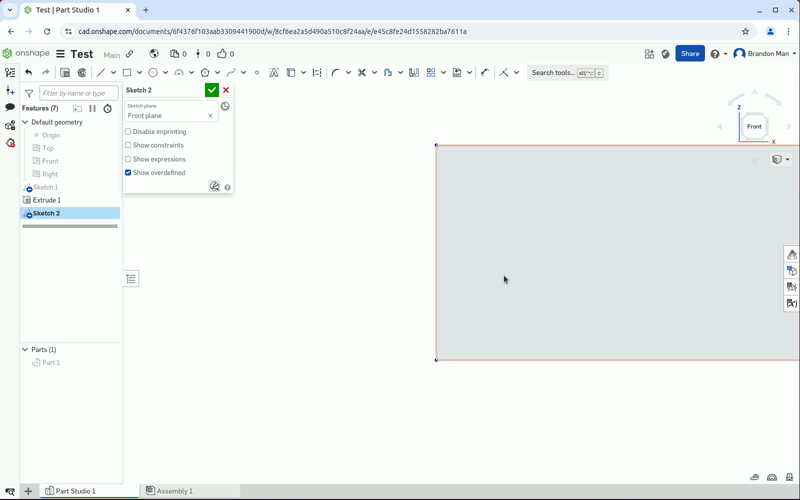
click(504, 275)
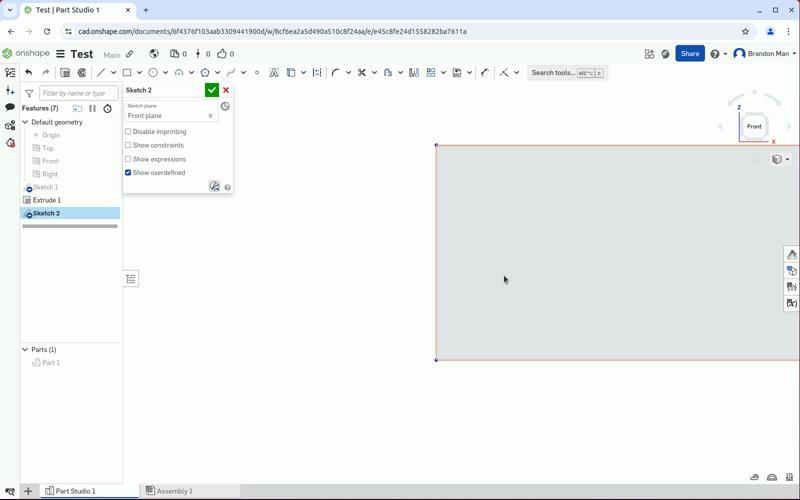
scroll(-6)
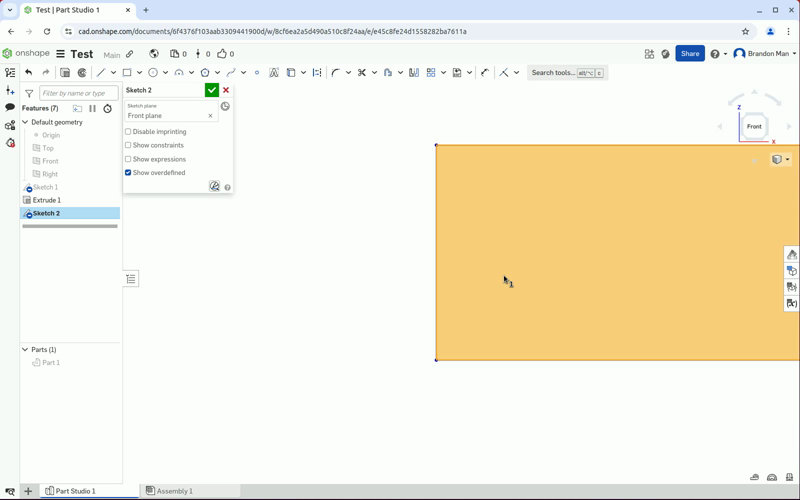
scroll(-6)
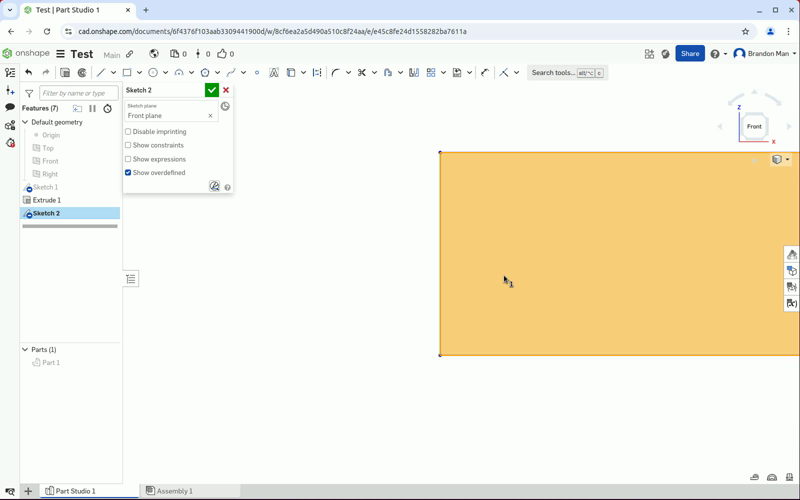
scroll(-6)
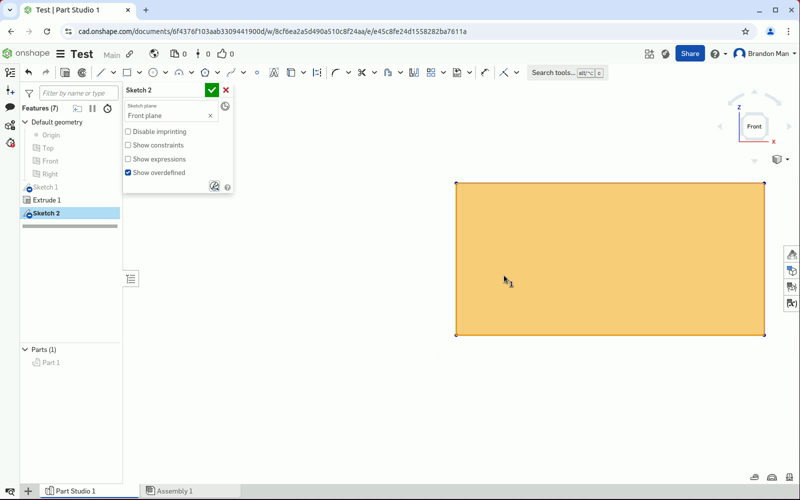
scroll(-6)
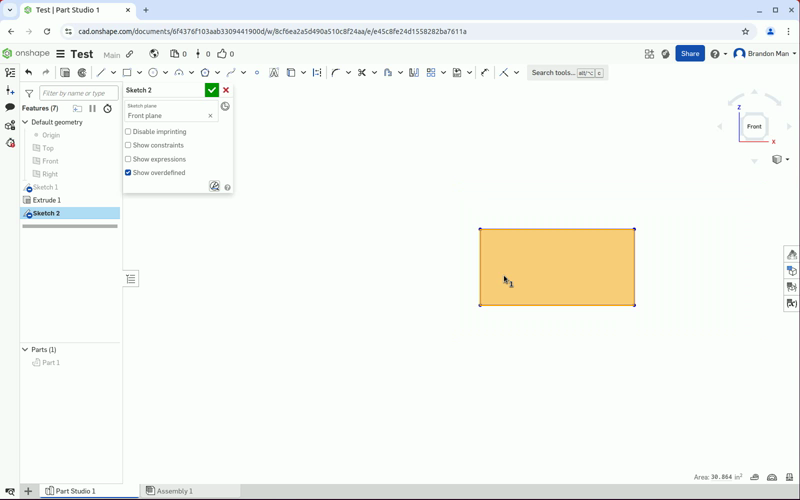
scroll(-6)
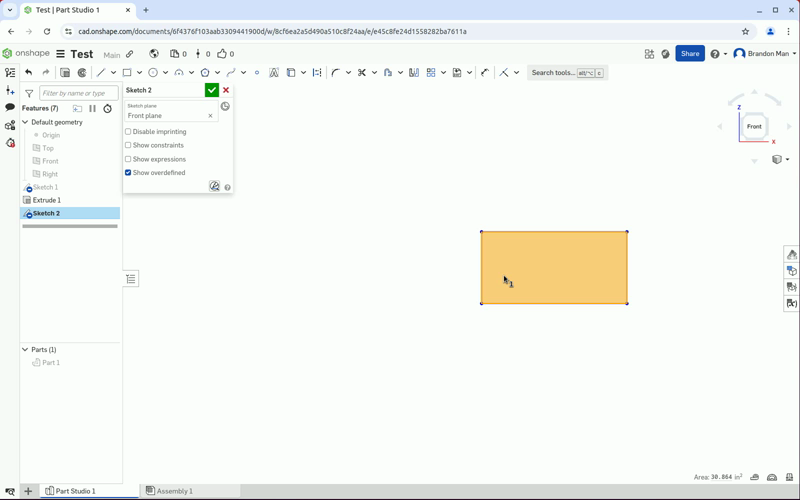
scroll(-6)
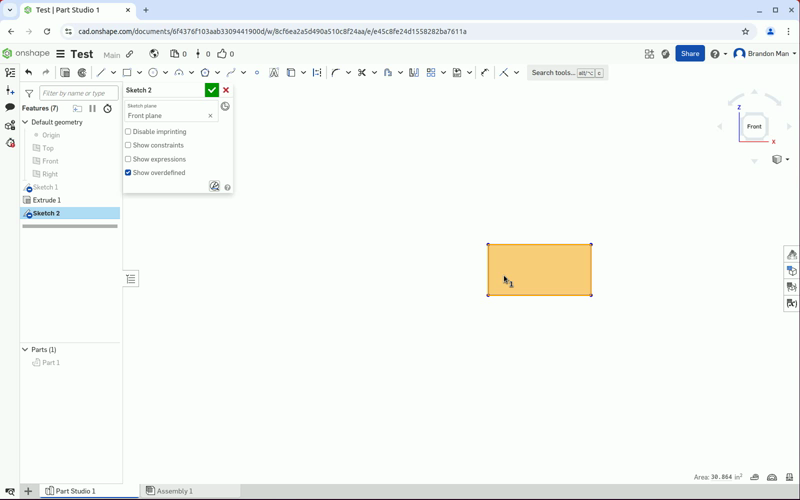
scroll(-6)
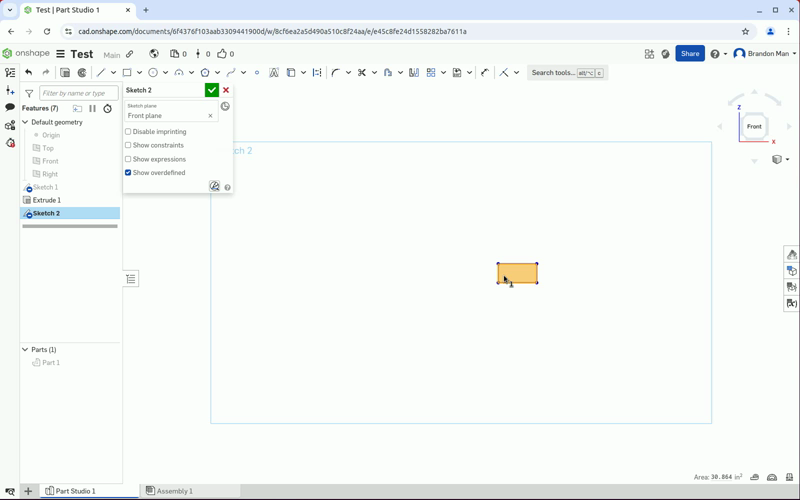
mouse_move(73, 352)
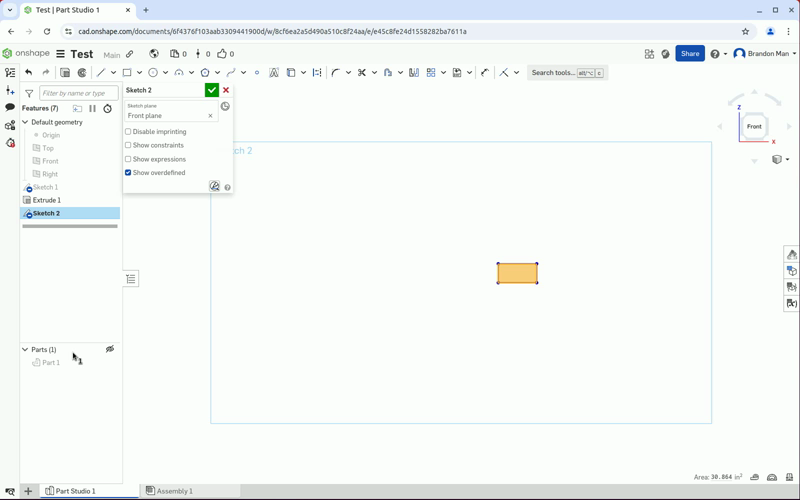
key(shift+y)
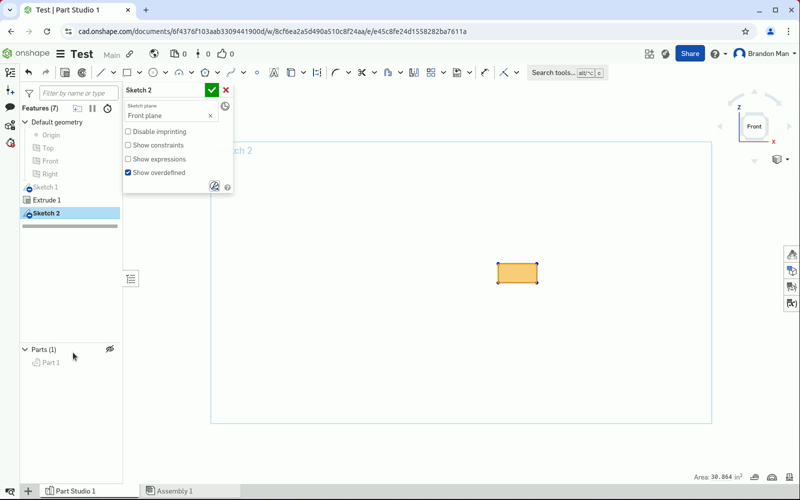
key(shift+e)
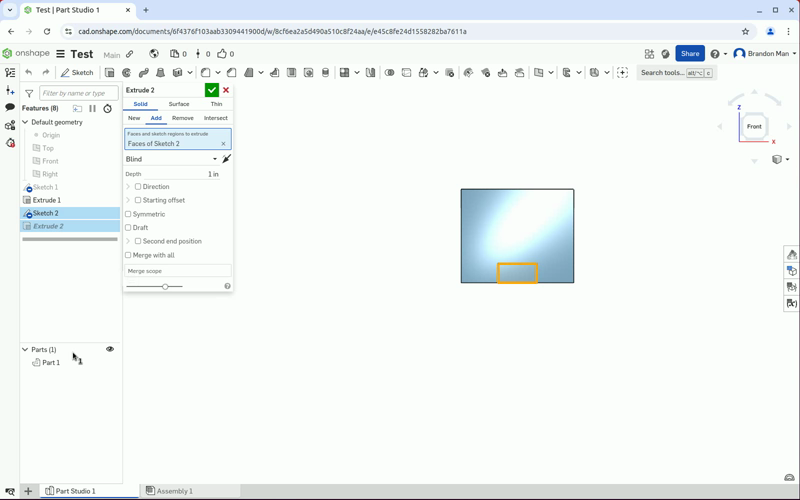
mouse_move(143, 106)
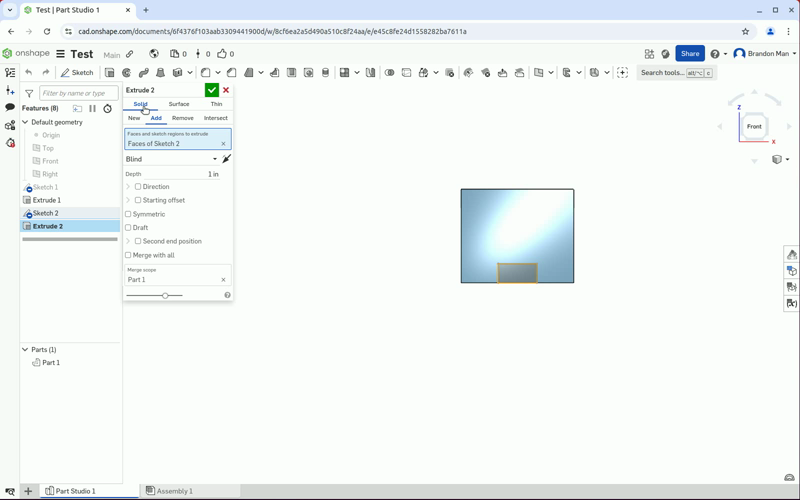
click(143, 106)
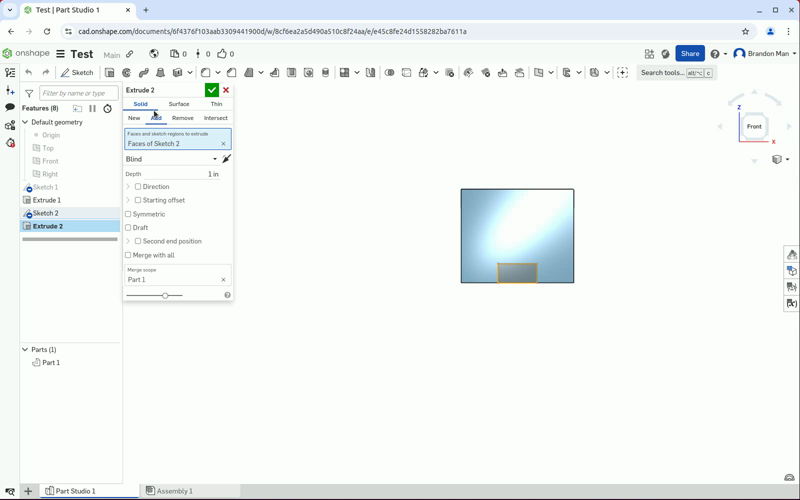
mouse_move(186, 120)
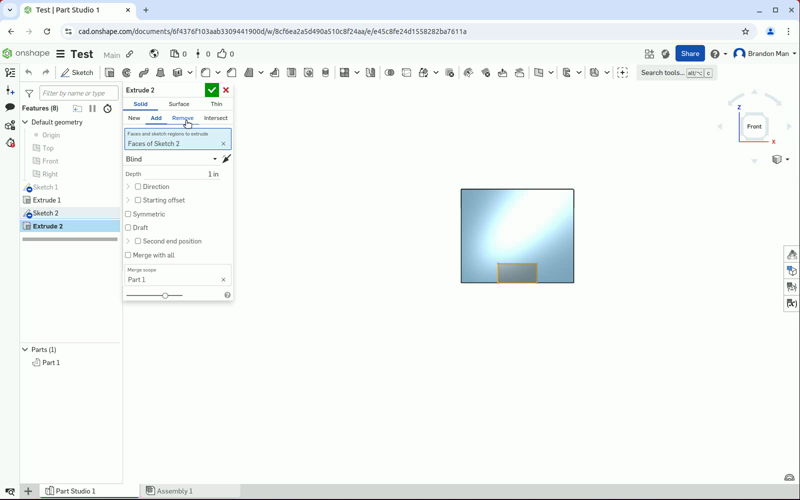
click(186, 120)
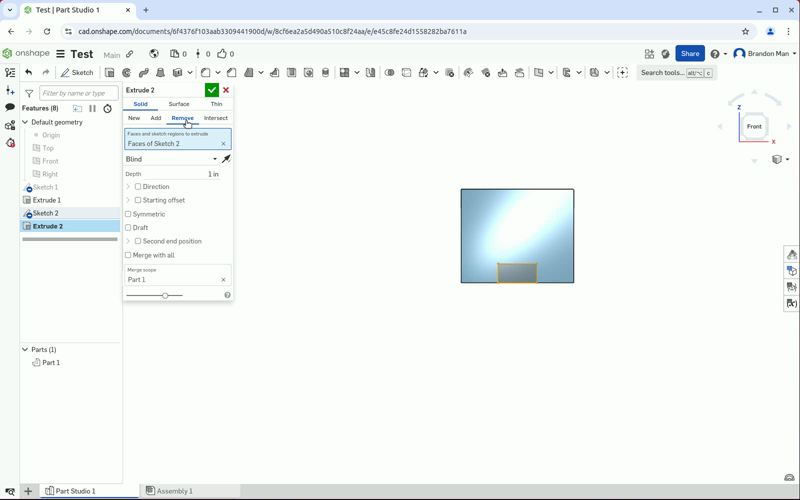
key(tab, 4)
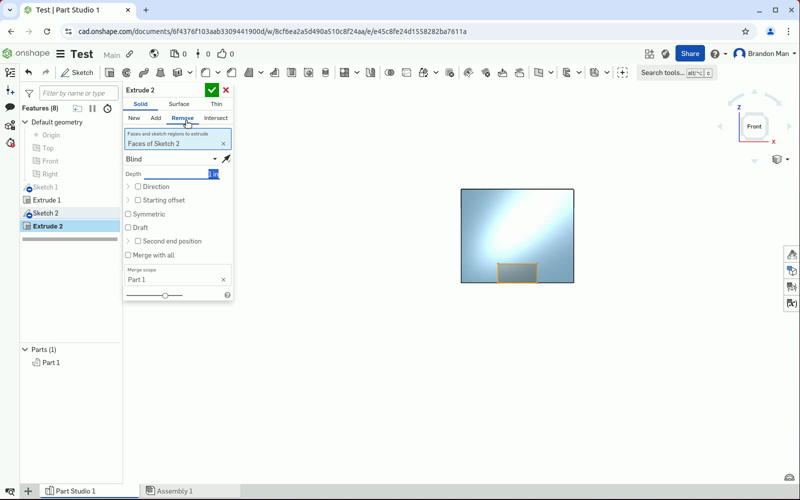
text(15.405)
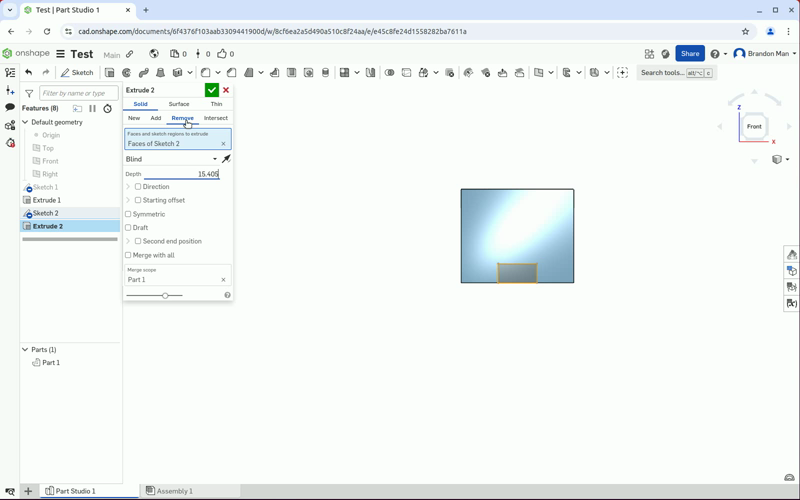
key(tab, 6)
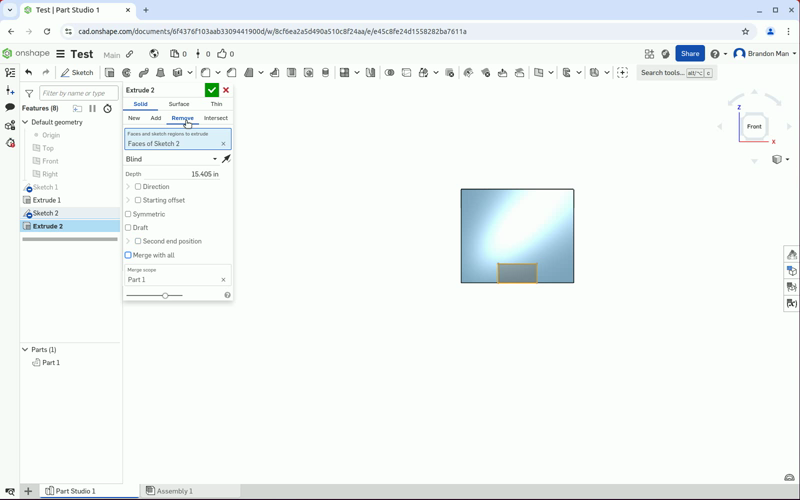
key(space)
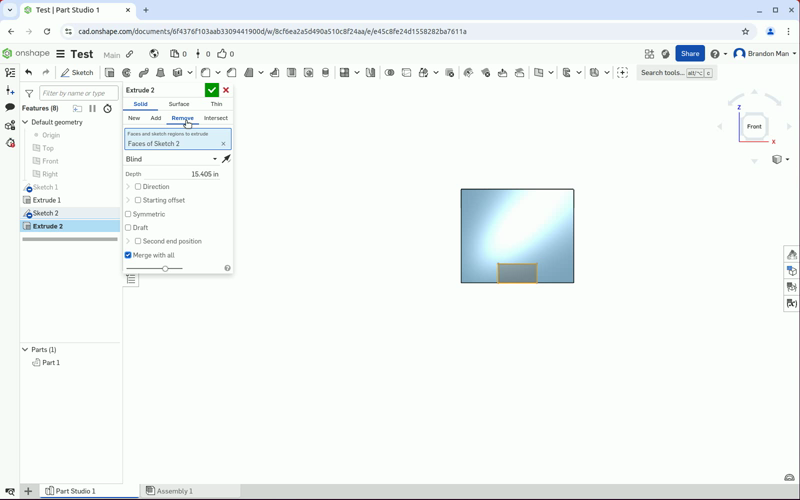
key(enter)
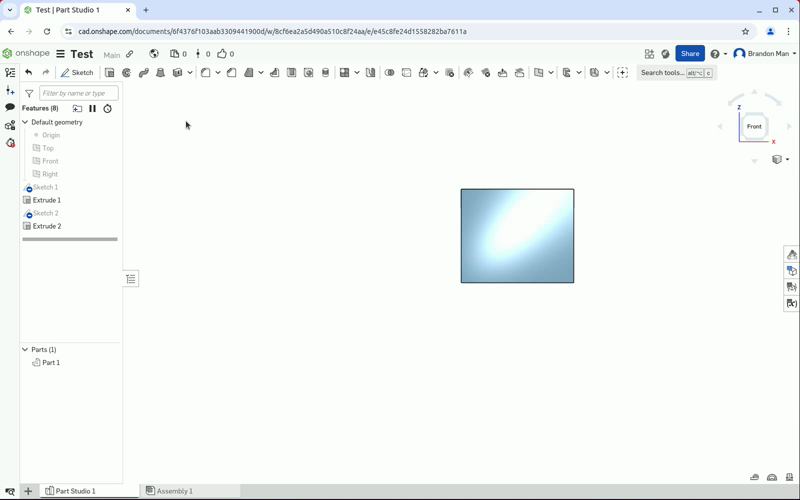
key(shift+h)
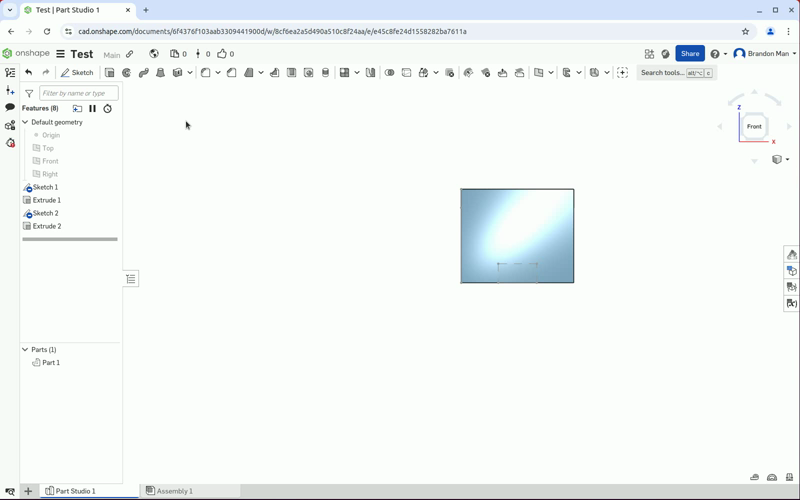
key(shift+h)
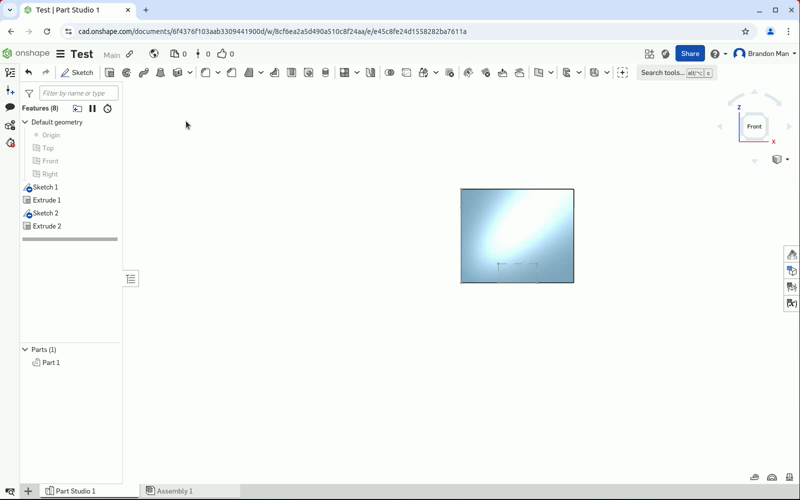
key(shift+7)
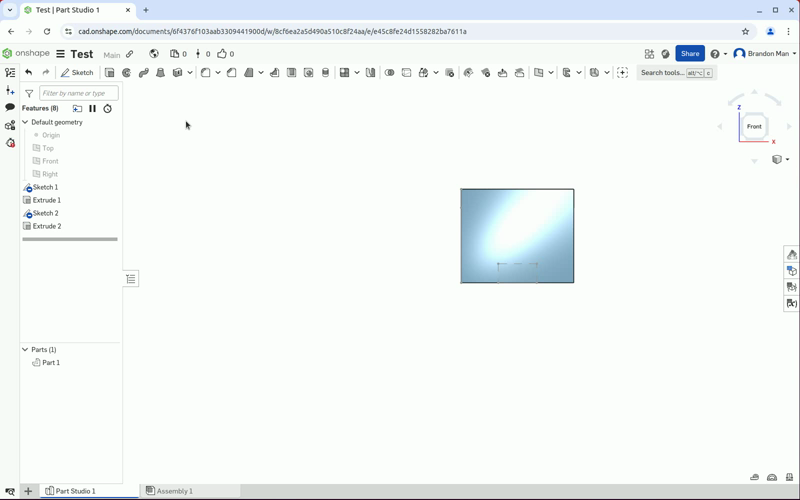
key(left, 2)
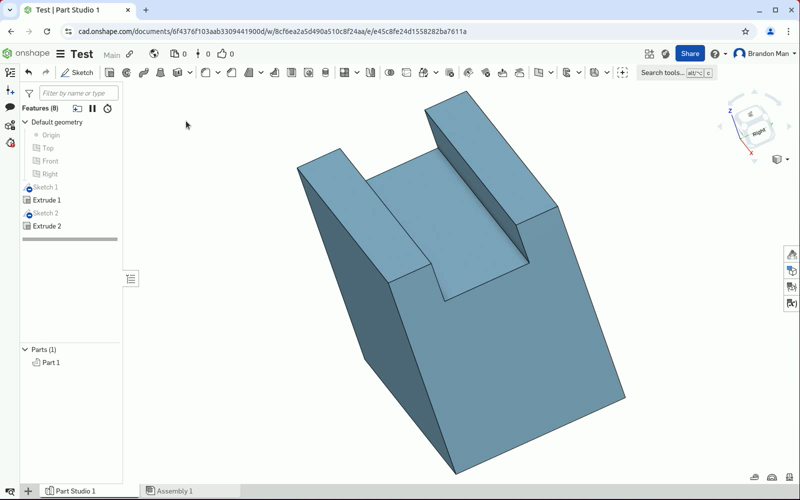
key(down, 2)
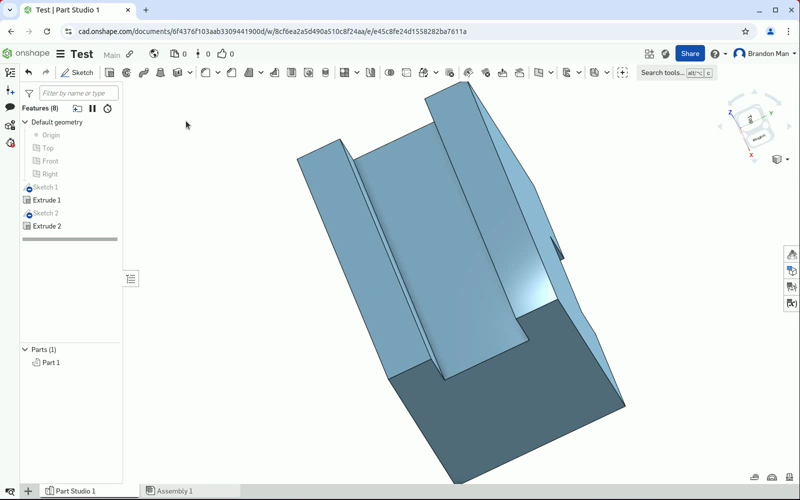
key(up, 2)
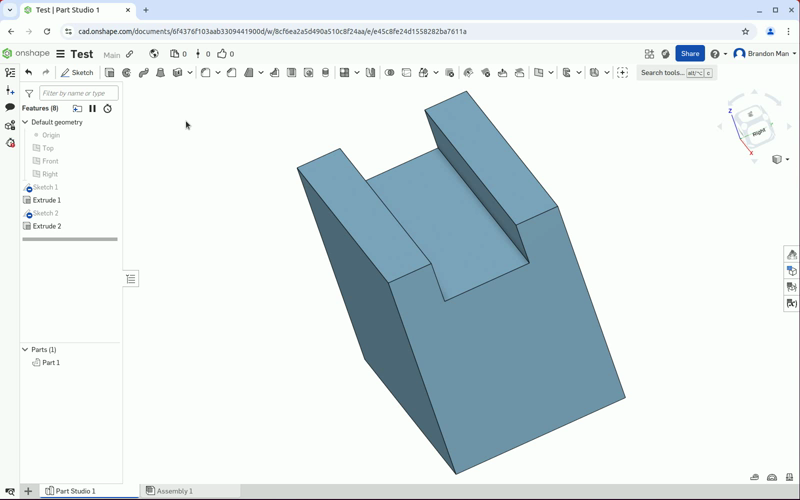
key(right, 2)
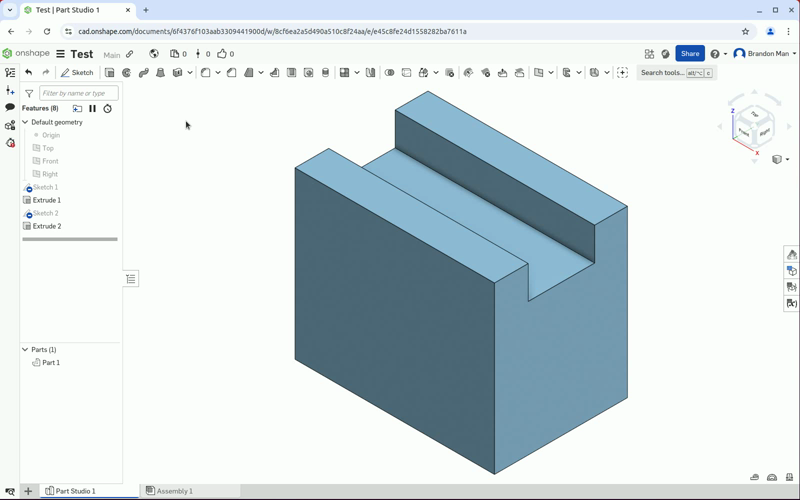
mouse_move(73, 189)
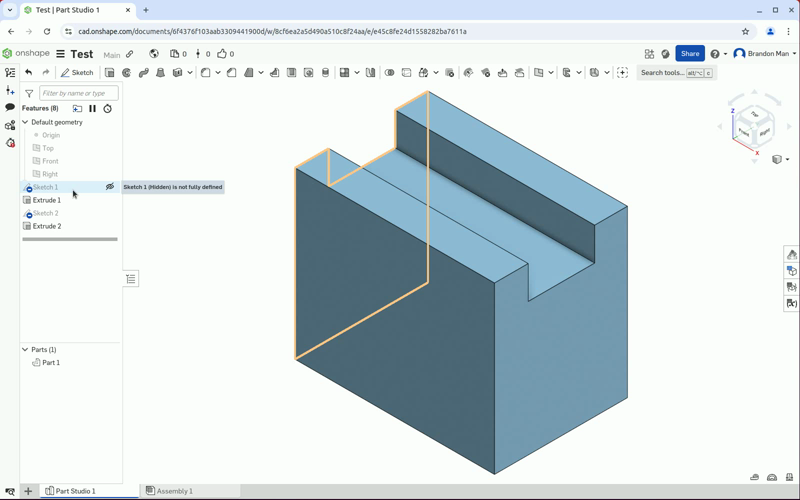
click(73, 189)